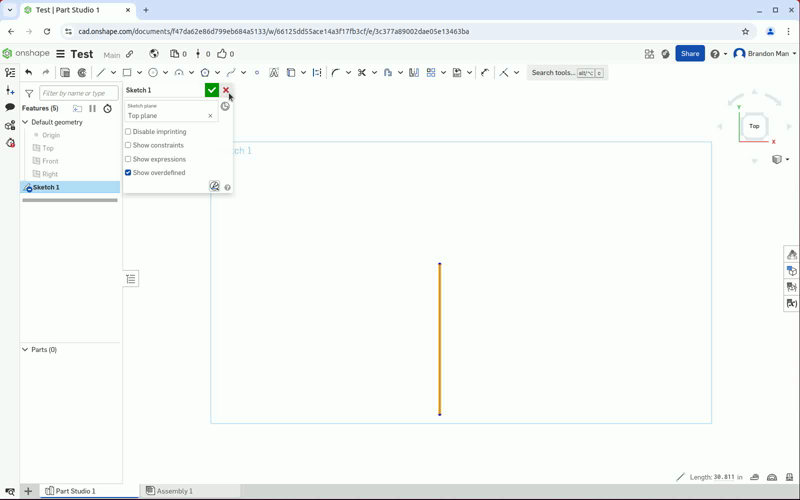
key(shift+h)
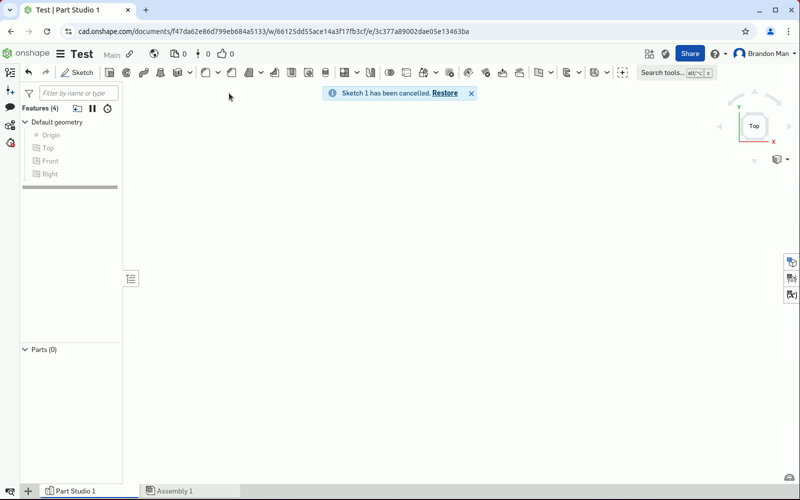
mouse_move(73, 352)
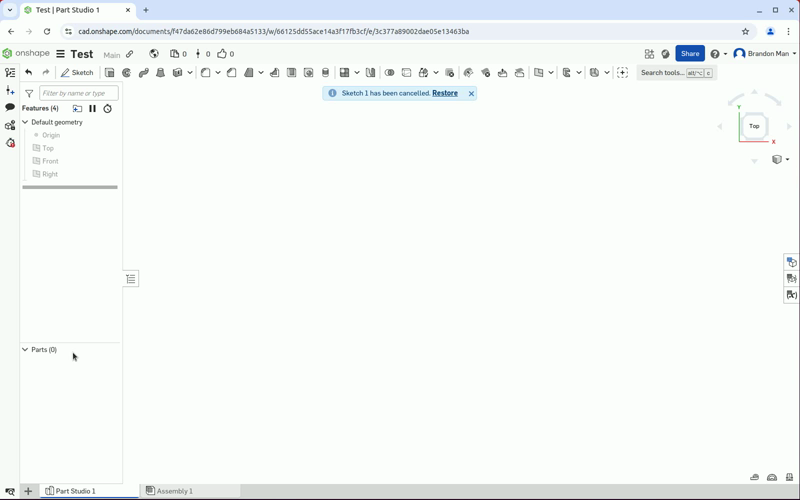
key(y)
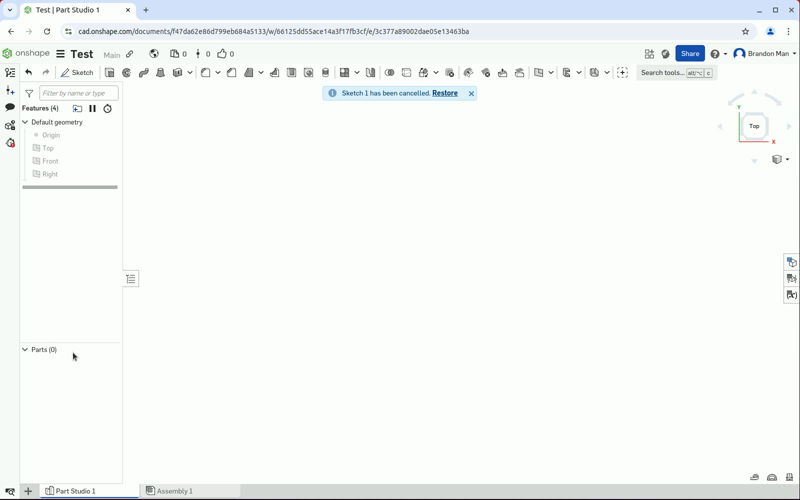
key(shift+p)
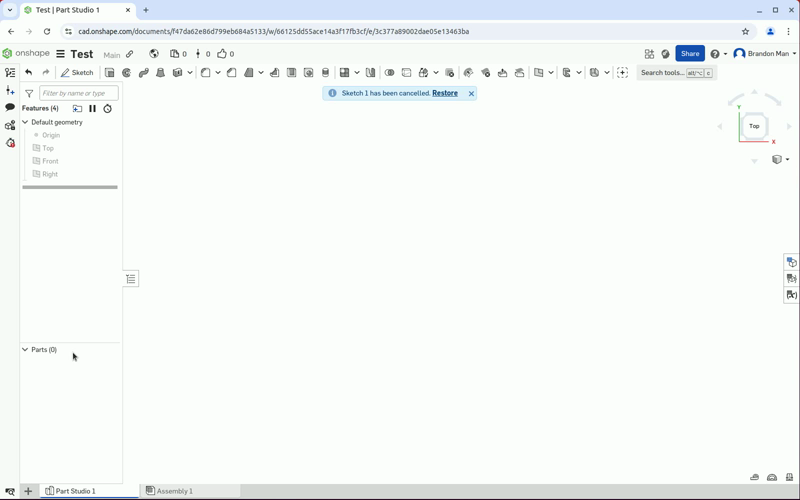
key(space)
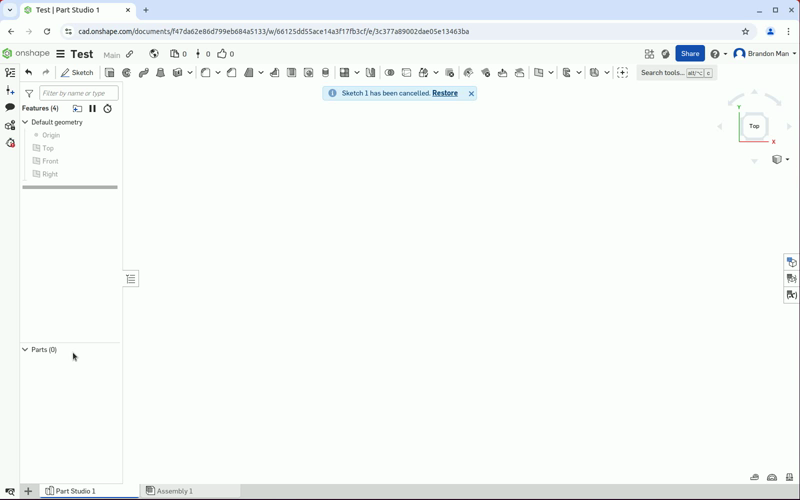
key_down(shift)
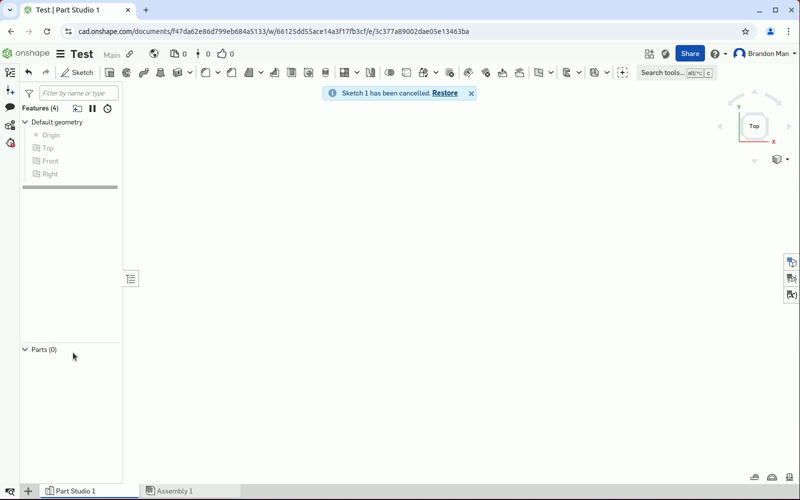
key(up)
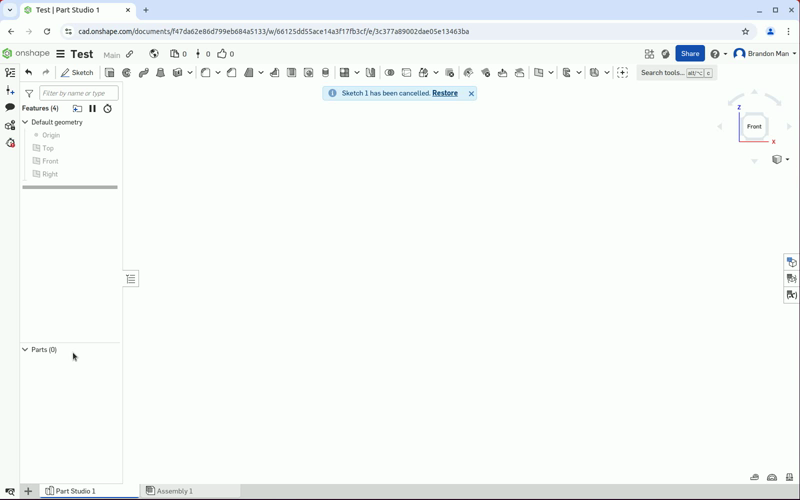
key_up(shift)
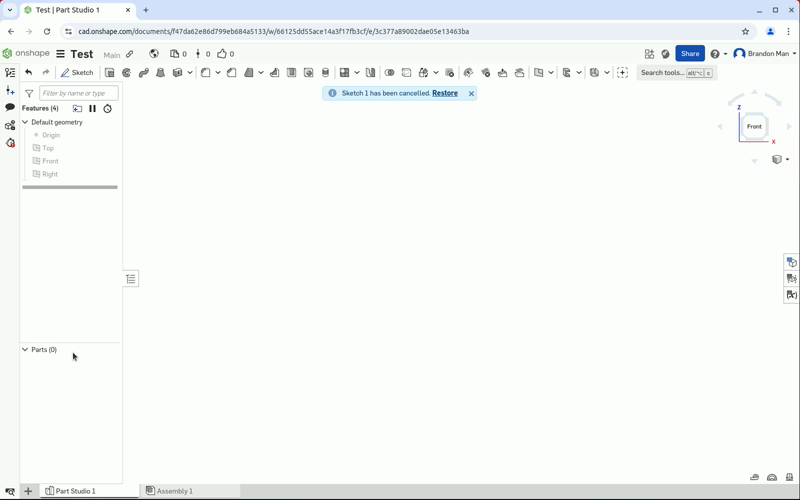
mouse_move(73, 352)
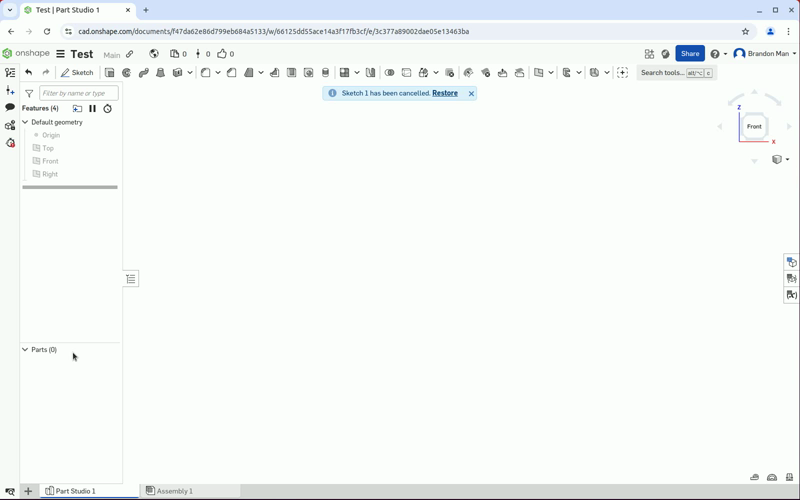
key(shift+y)
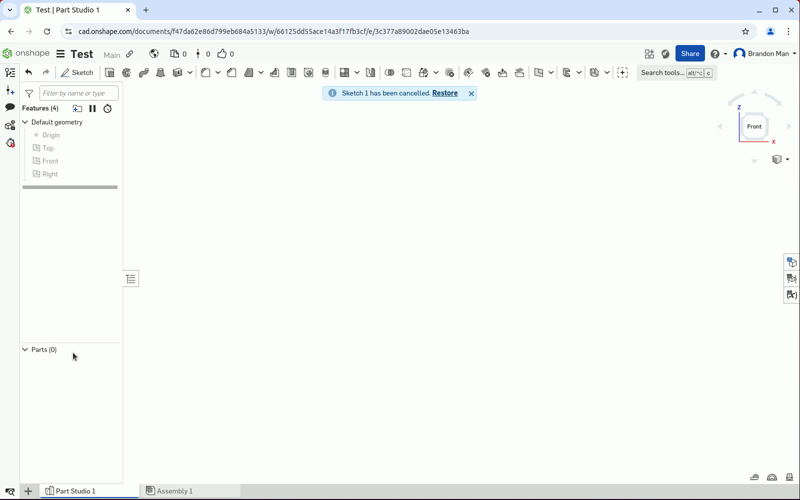
key(shift+s)
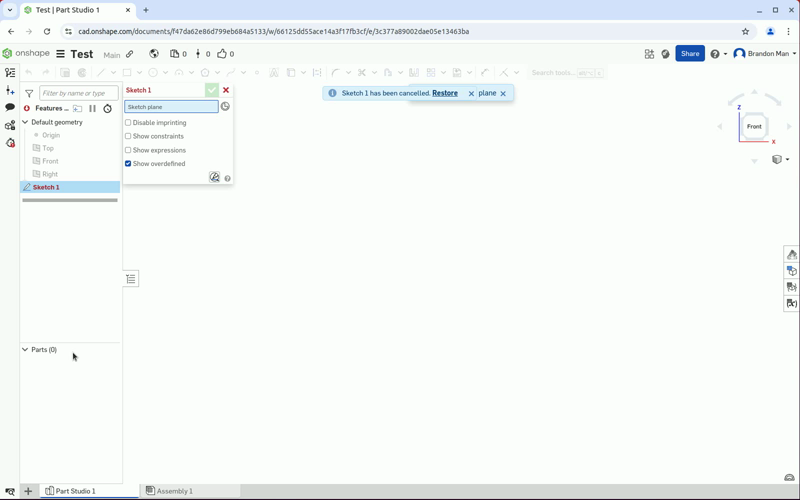
mouse_move(73, 163)
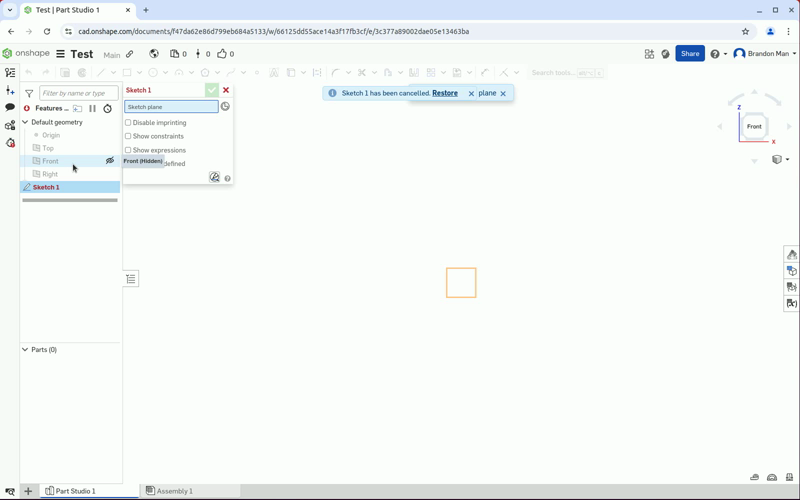
click(73, 163)
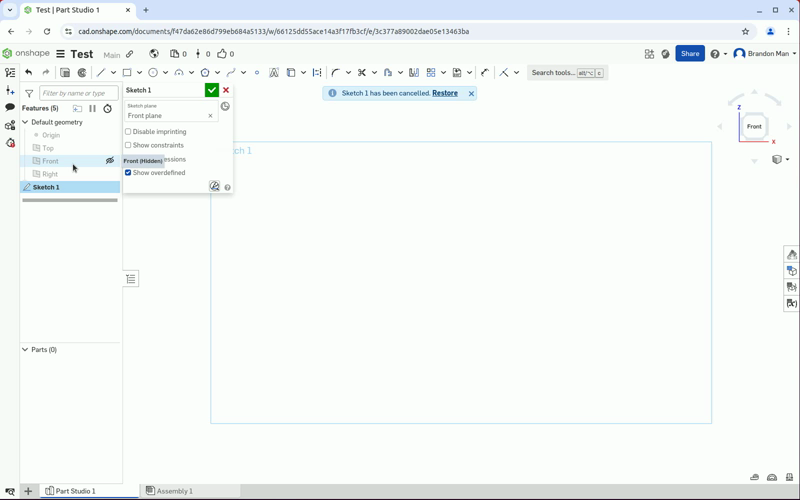
mouse_move(73, 352)
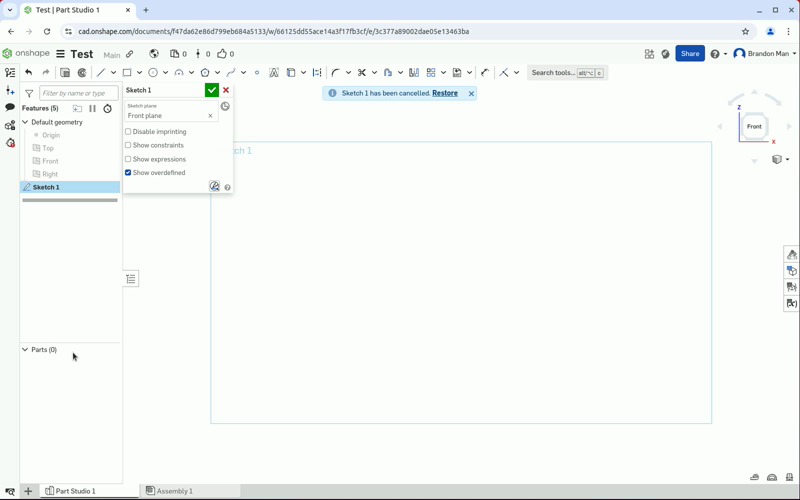
key(y)
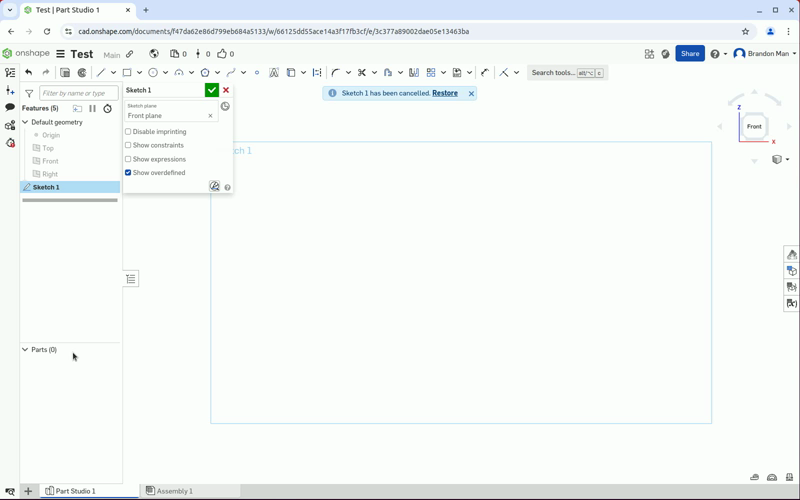
key(c)
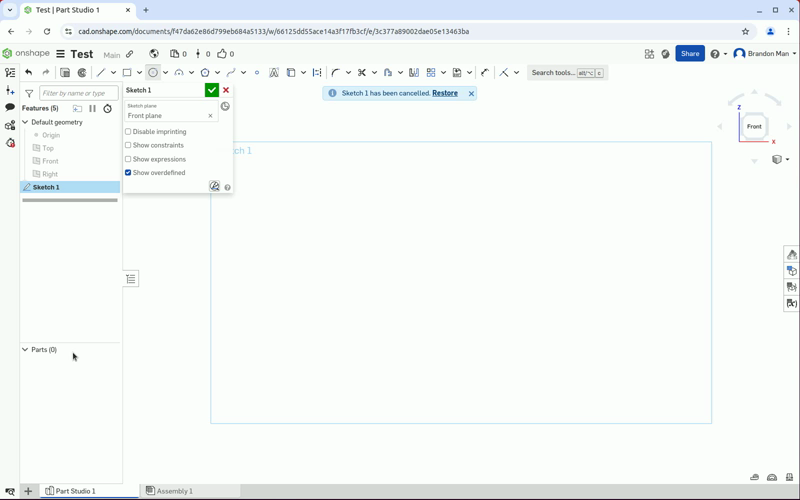
key_down(shift)
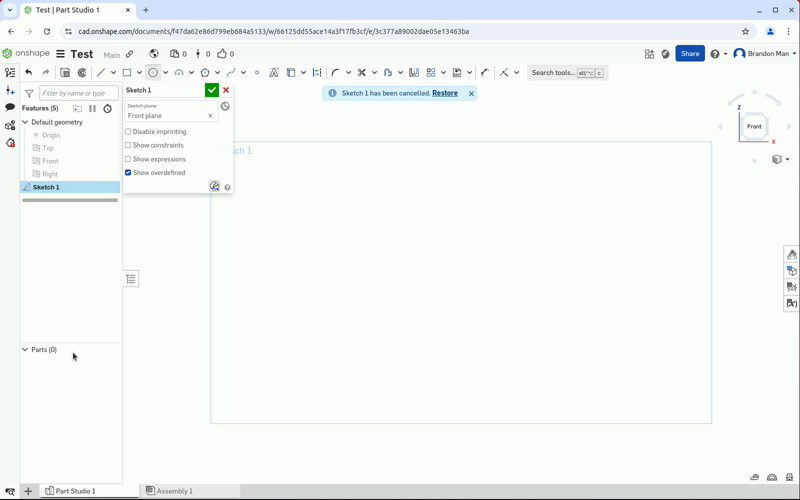
mouse_move(461, 282)
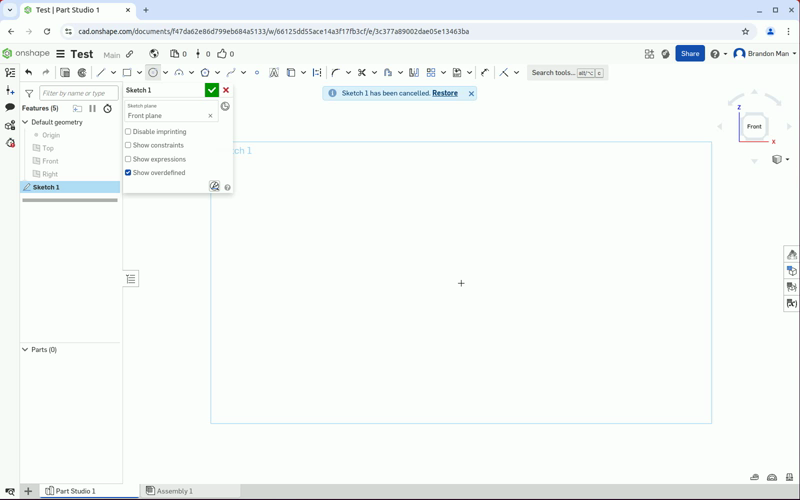
click(461, 282)
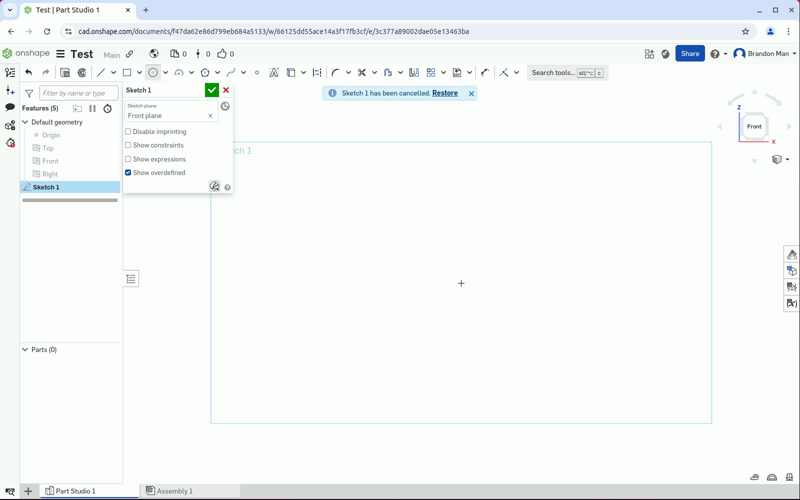
key_up(shift)
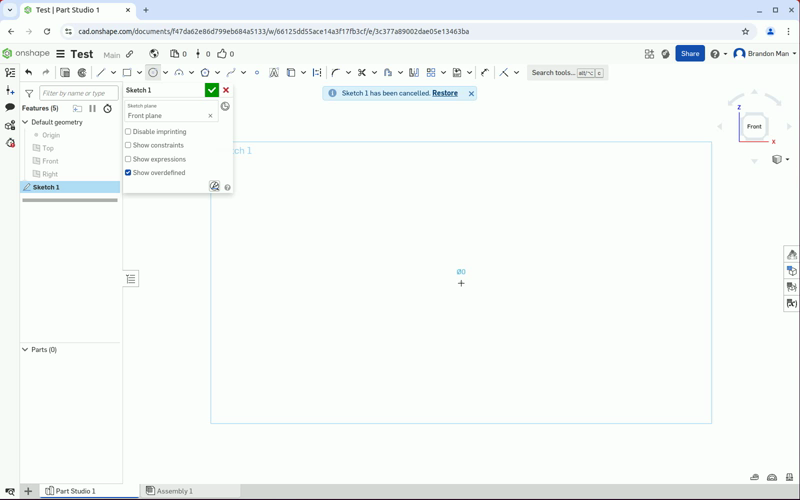
mouse_move(504, 282)
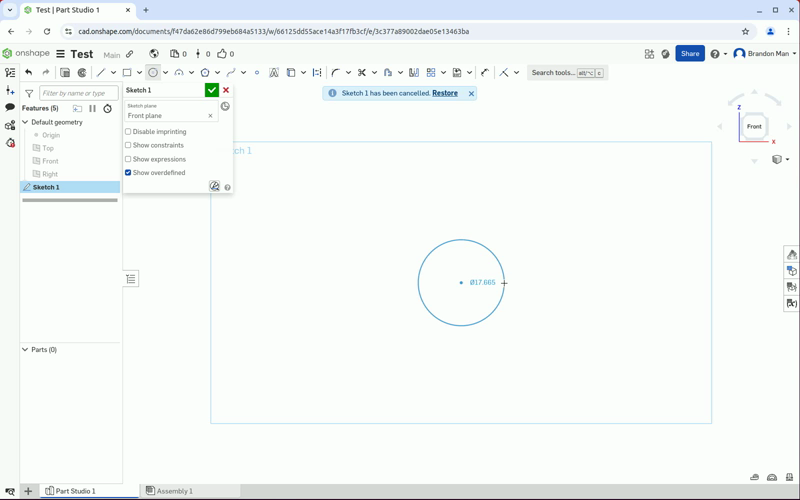
click(504, 282)
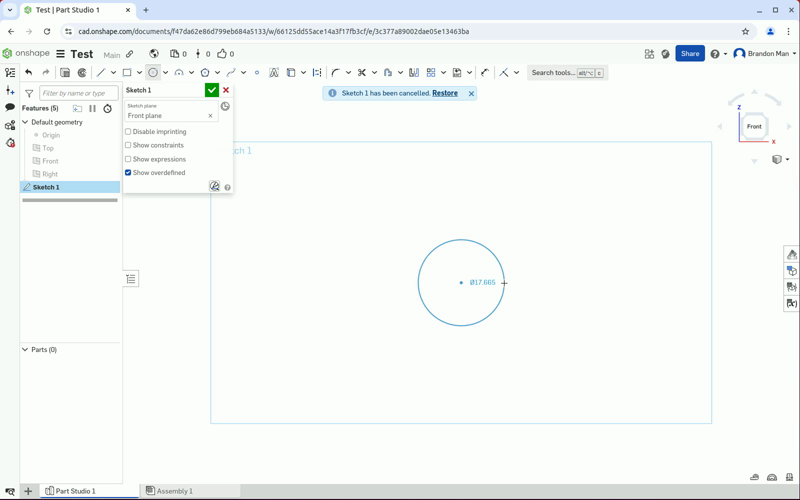
key(esc)
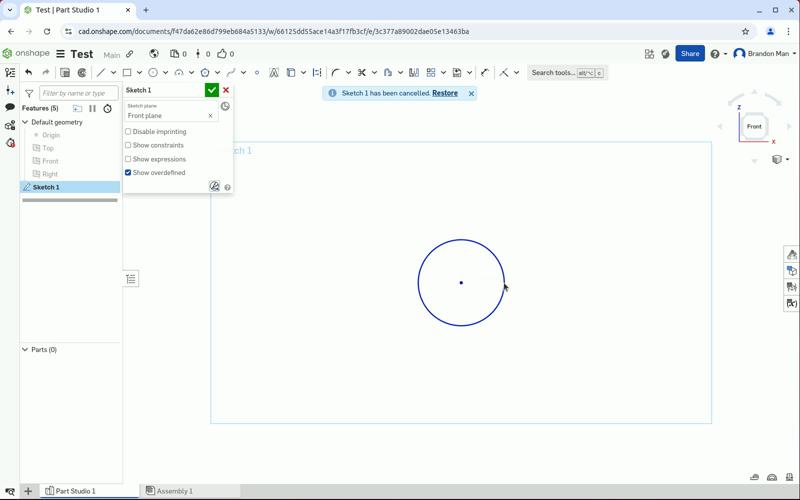
mouse_move(486, 305)
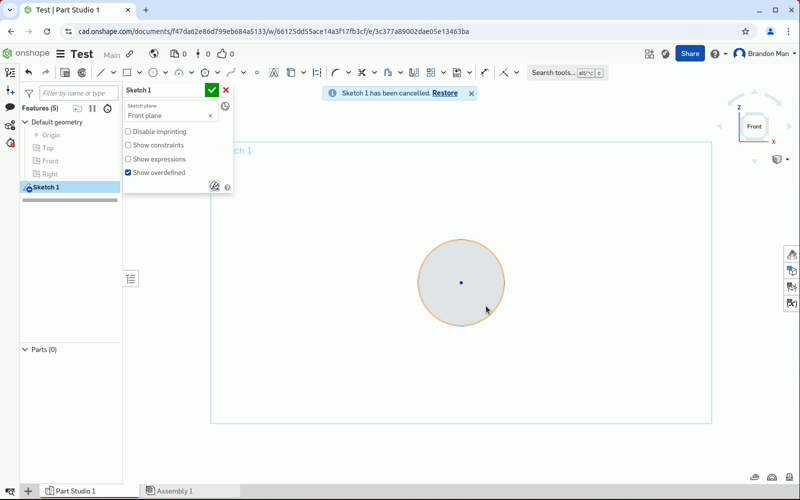
click(486, 305)
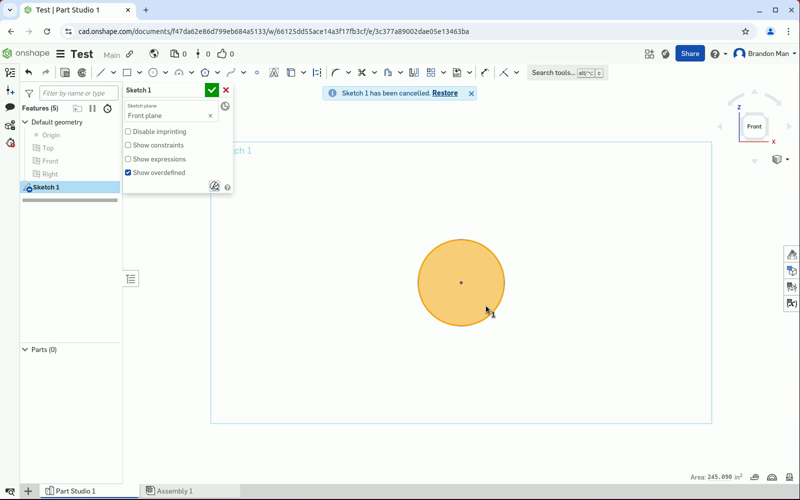
mouse_move(73, 352)
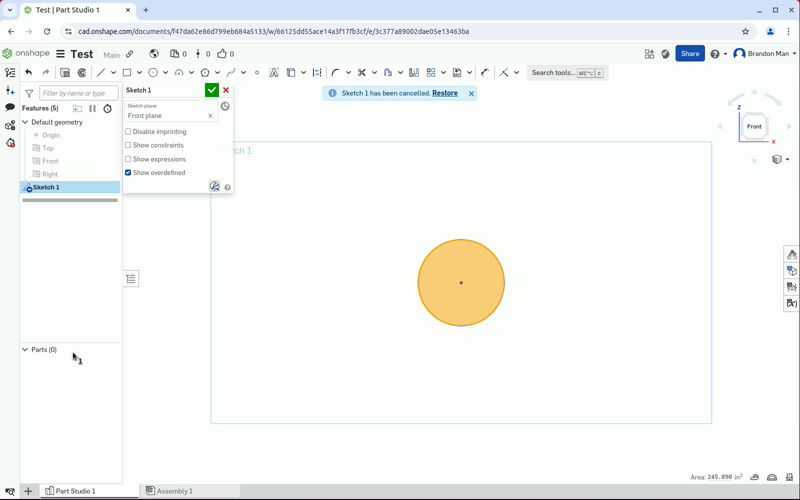
key(shift+y)
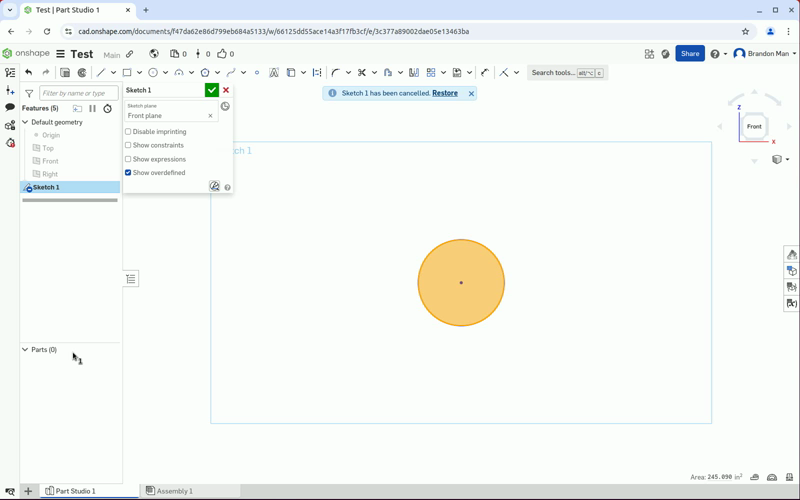
key(shift+e)
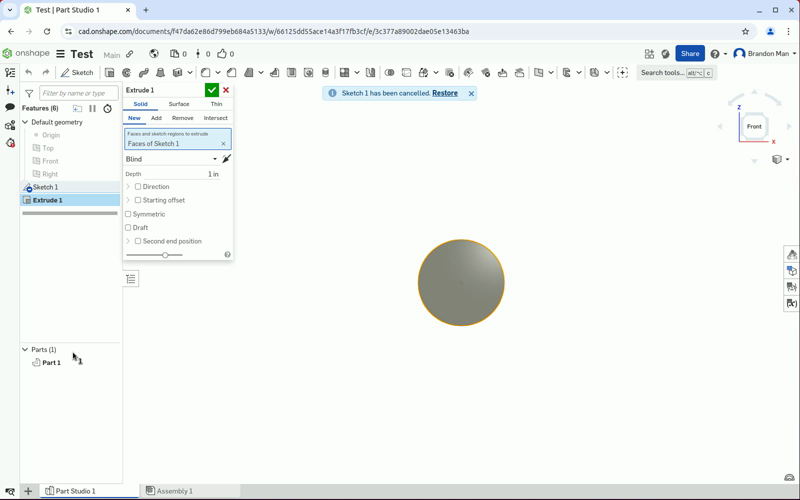
mouse_move(143, 106)
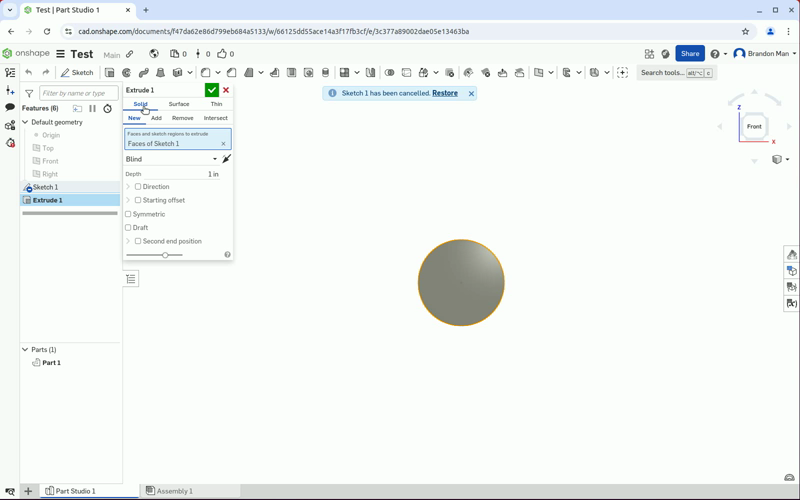
click(143, 106)
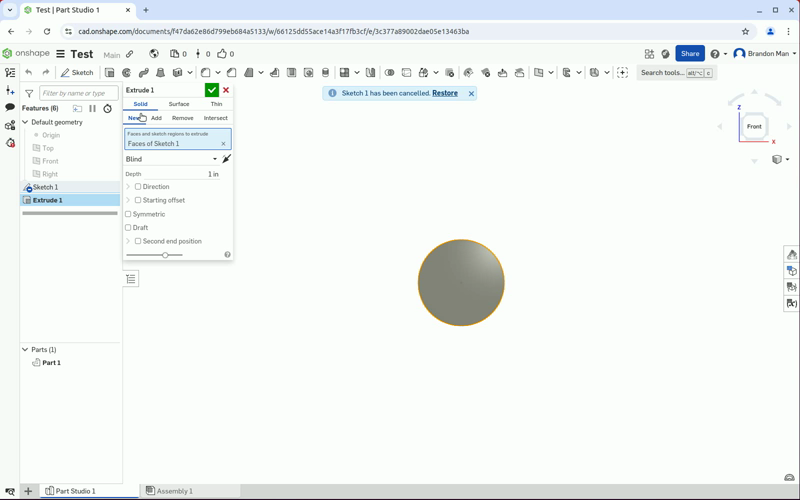
mouse_move(137, 120)
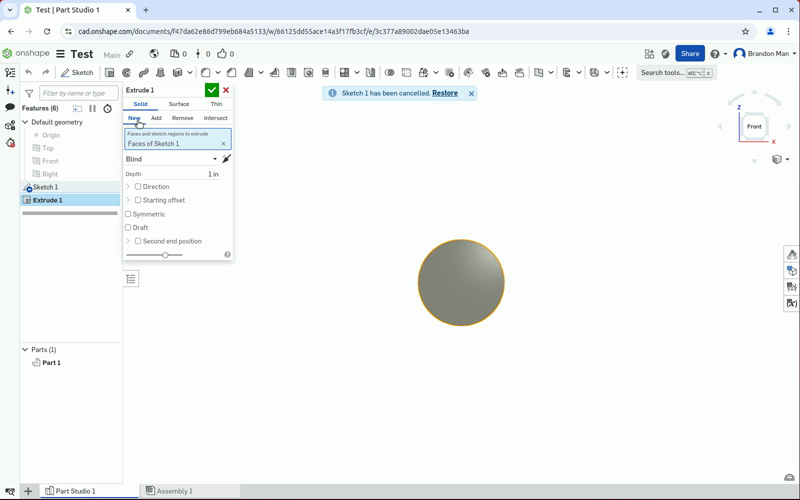
click(137, 120)
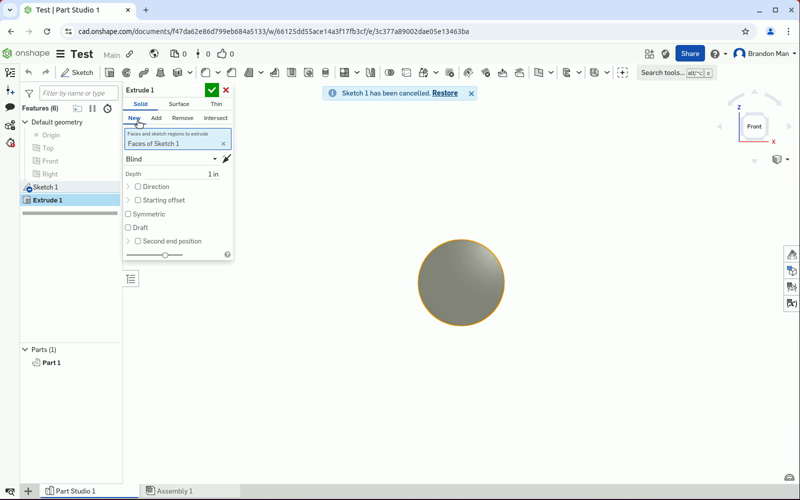
key(tab, 4)
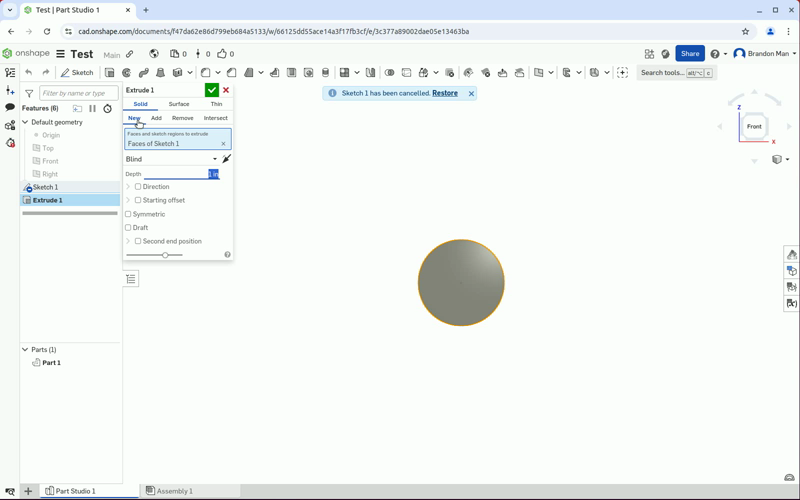
text(23.108)
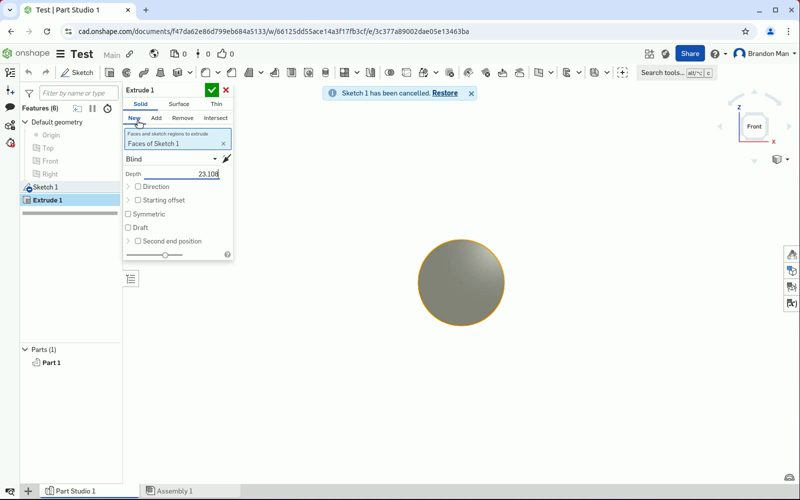
key(enter)
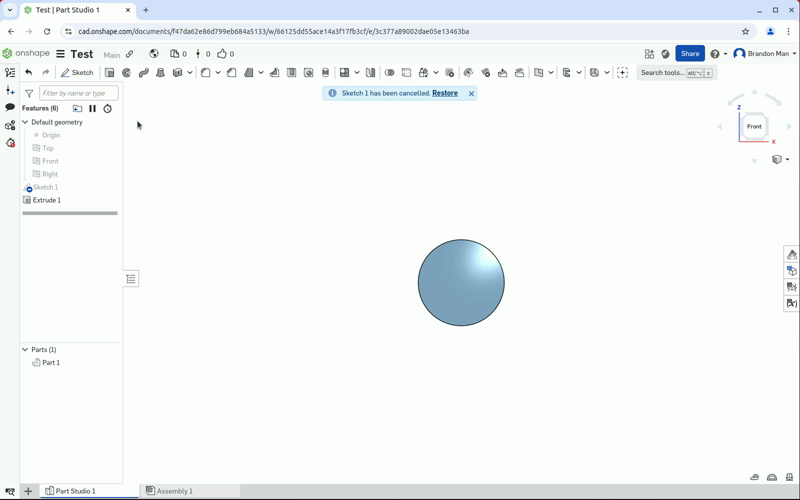
key(shift+h)
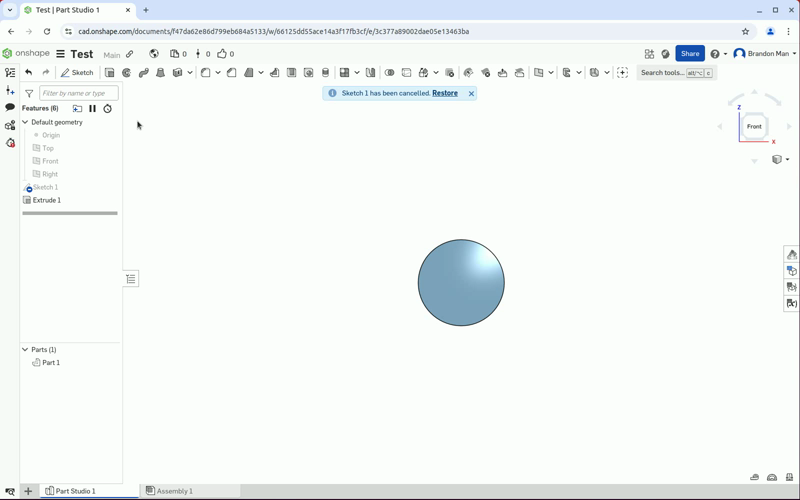
key(shift+h)
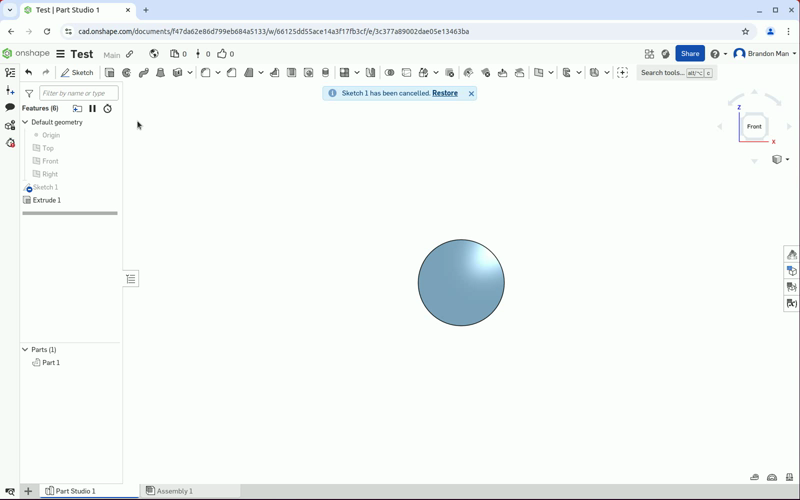
mouse_move(73, 189)
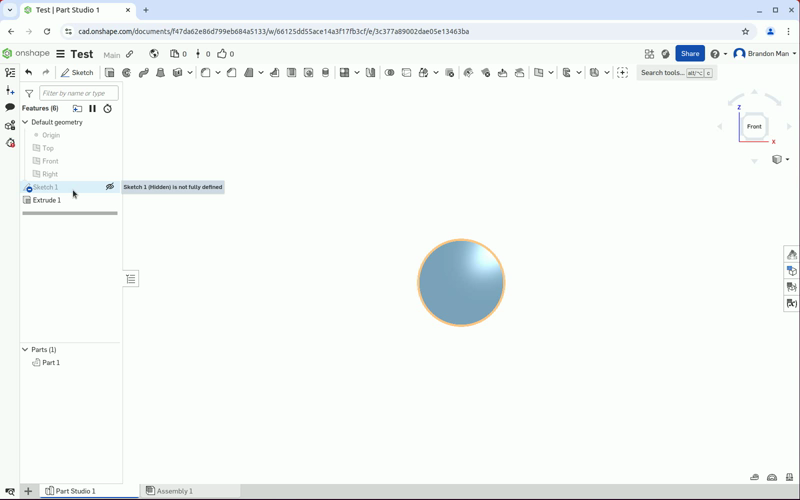
click(73, 189)
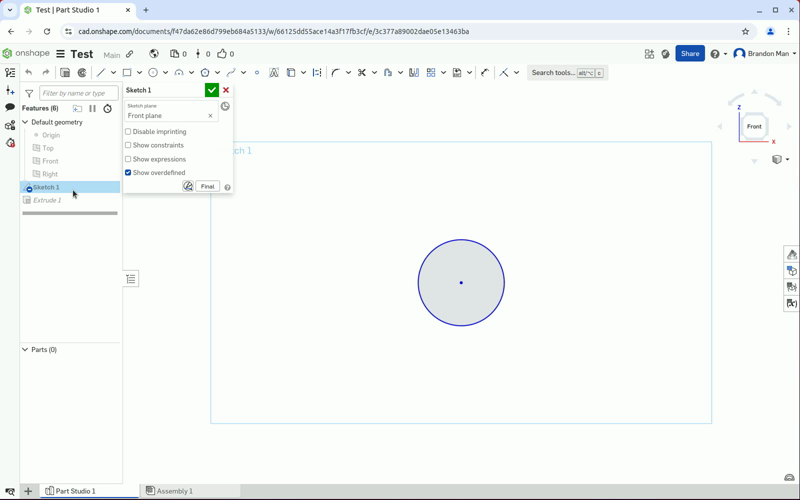
mouse_move(229, 92)
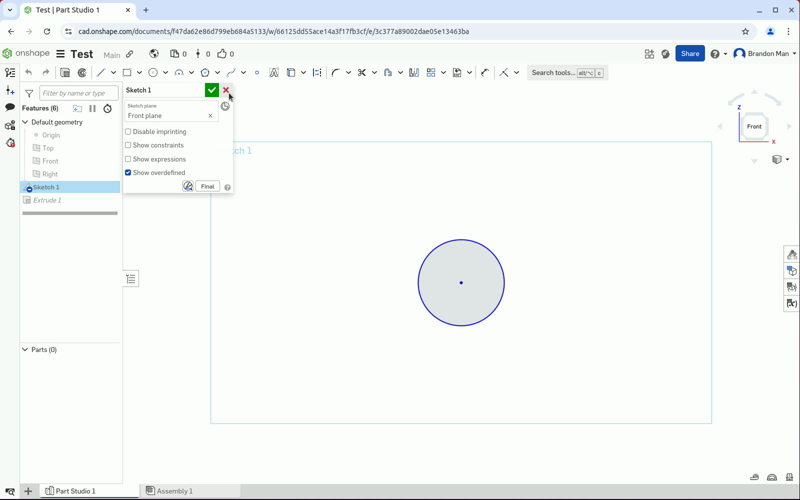
click(229, 92)
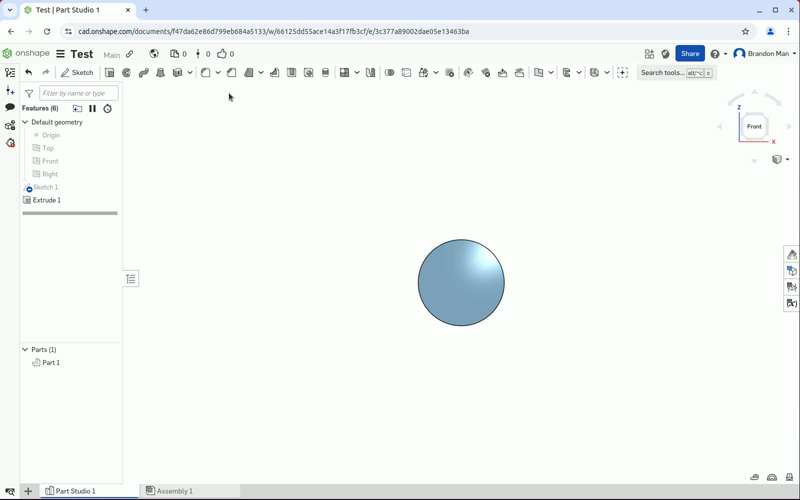
mouse_move(541, 75)
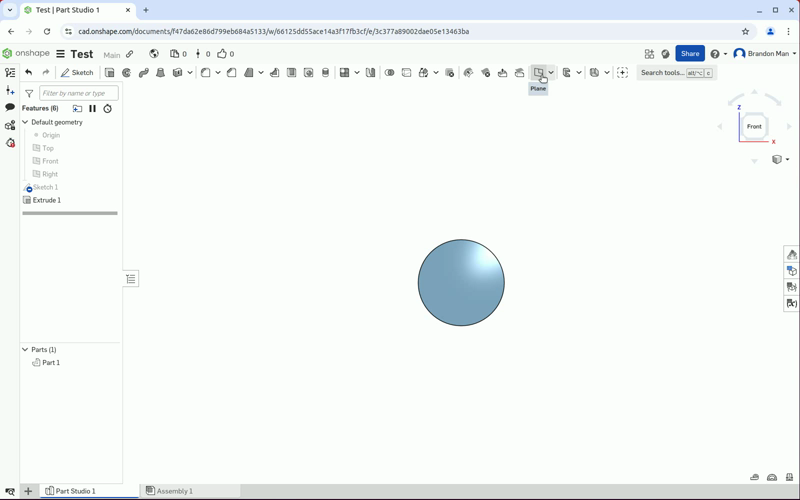
click(541, 75)
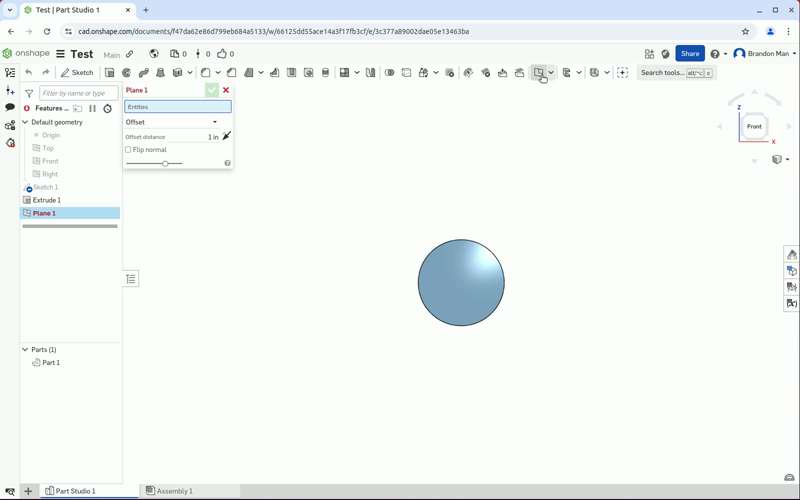
mouse_move(73, 163)
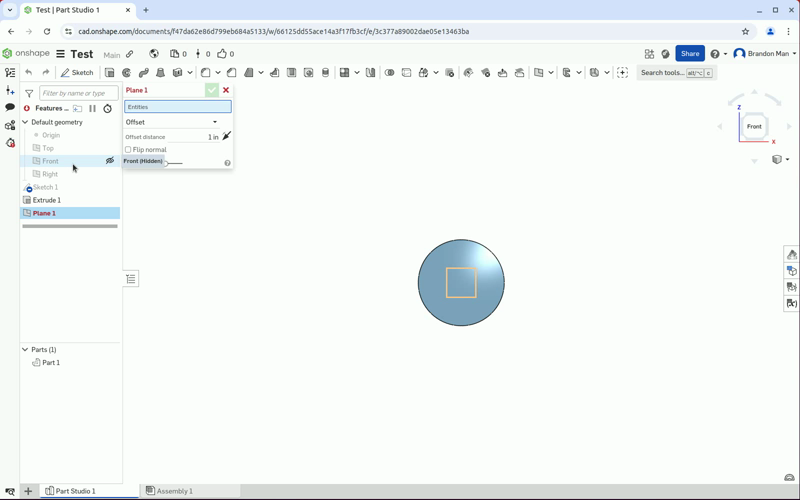
click(73, 163)
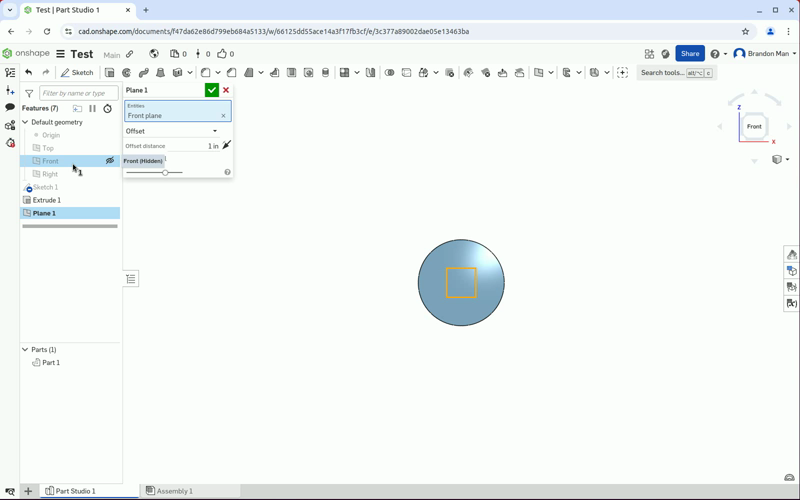
key(tab, 2)
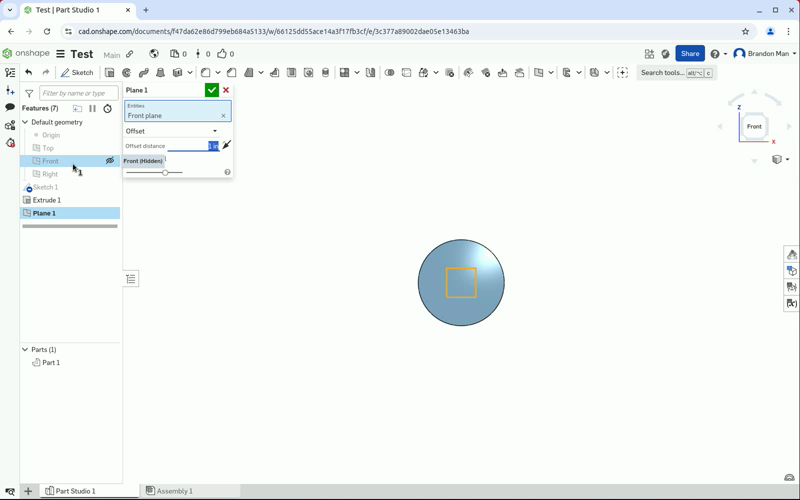
text(23.108)
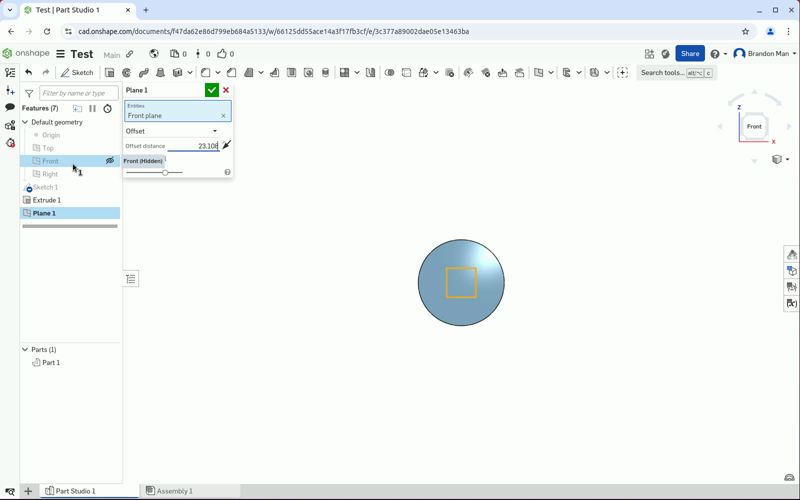
key(enter, 2)
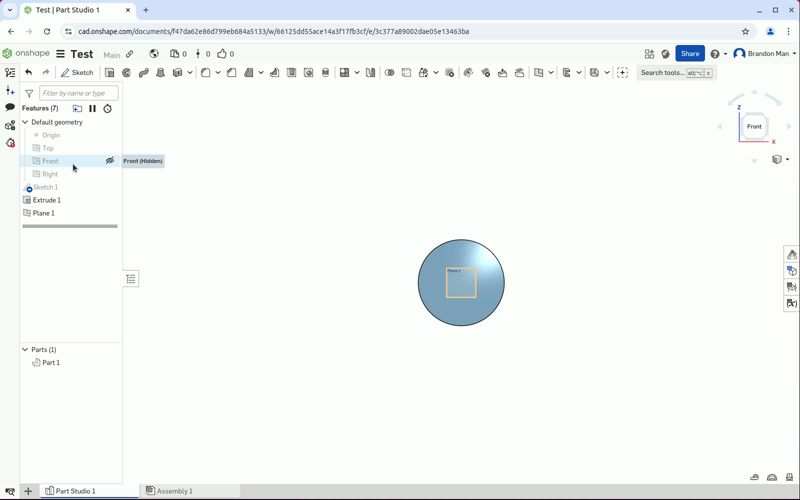
key(shift+s)
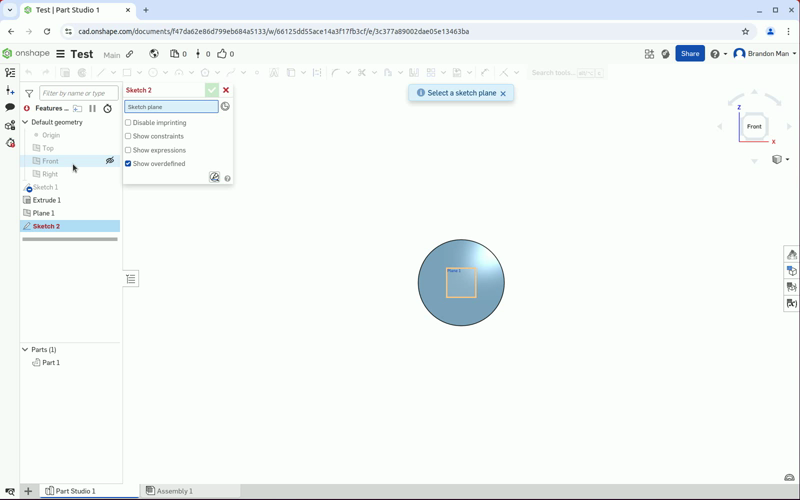
mouse_move(73, 215)
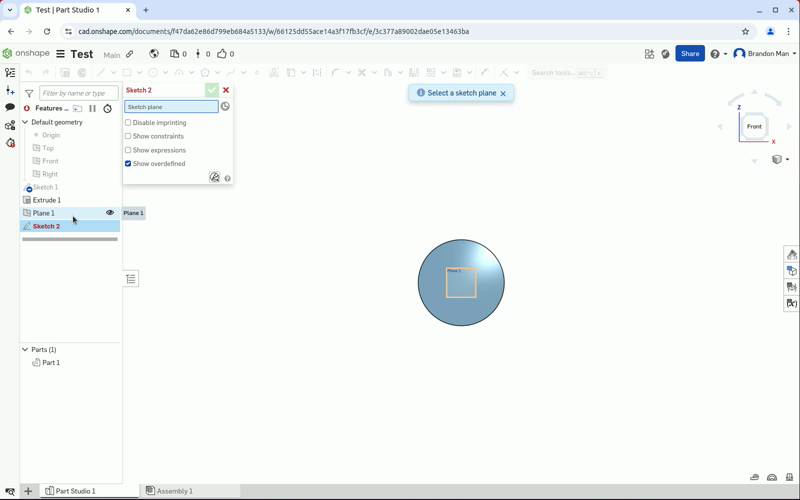
click(73, 215)
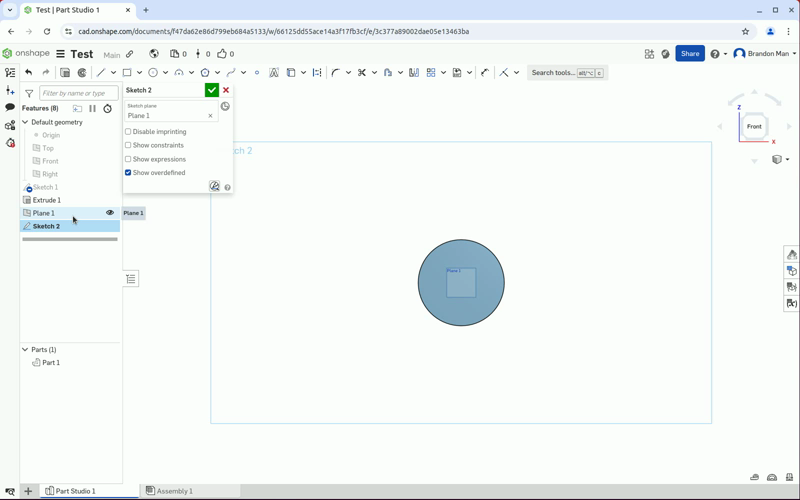
mouse_move(73, 352)
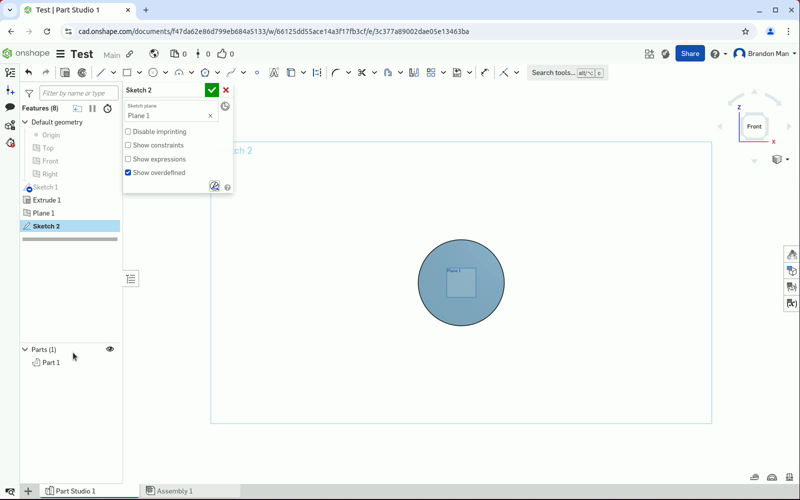
key(y)
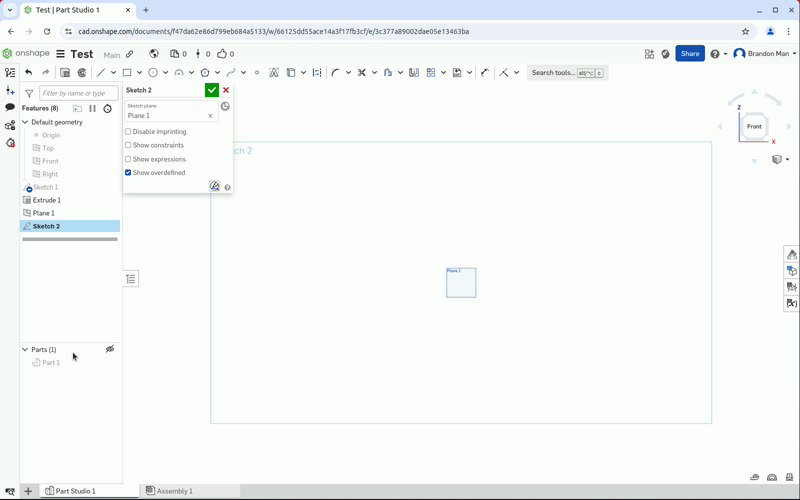
key(c)
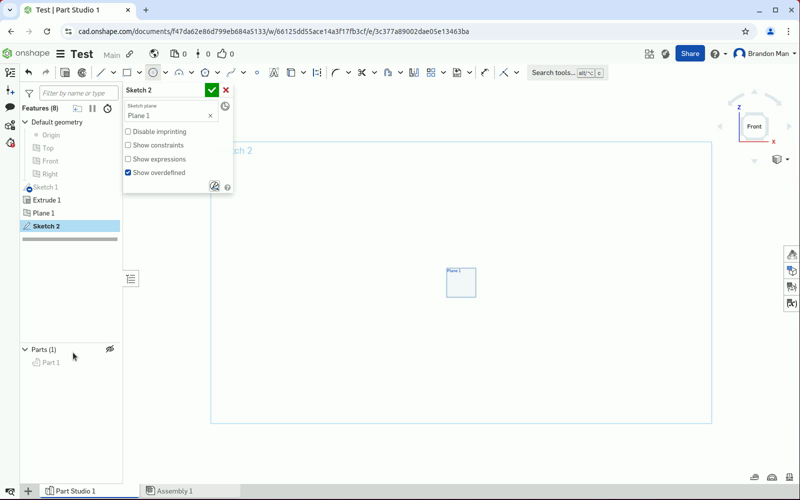
key_down(shift)
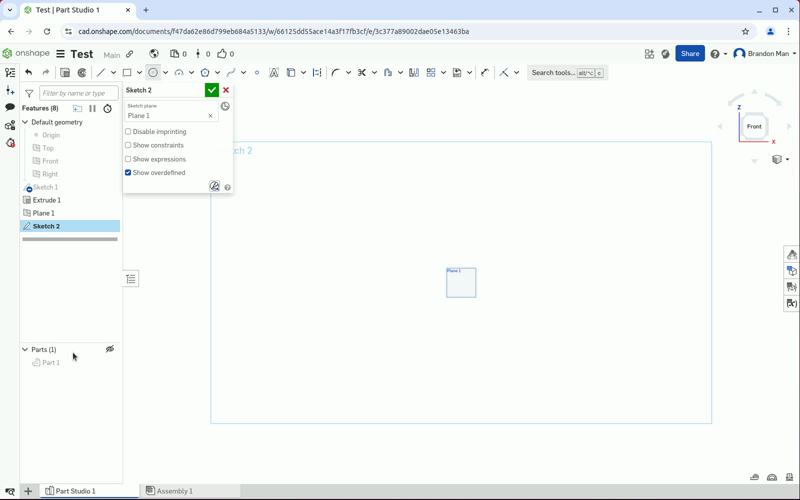
mouse_move(461, 282)
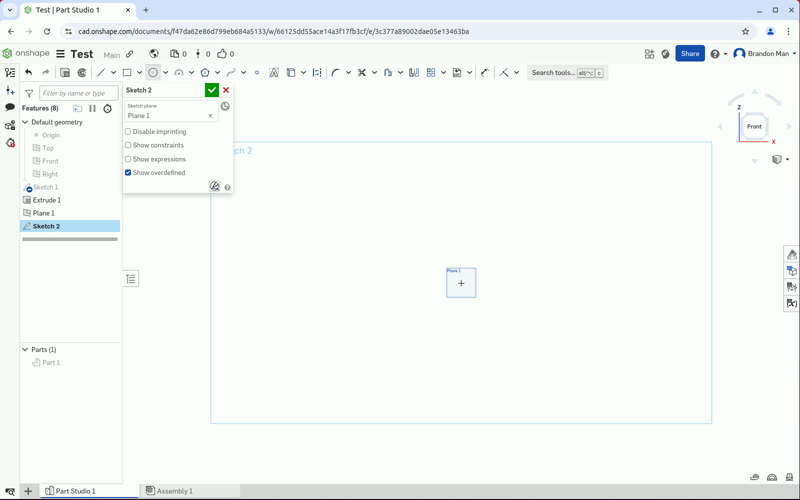
click(461, 282)
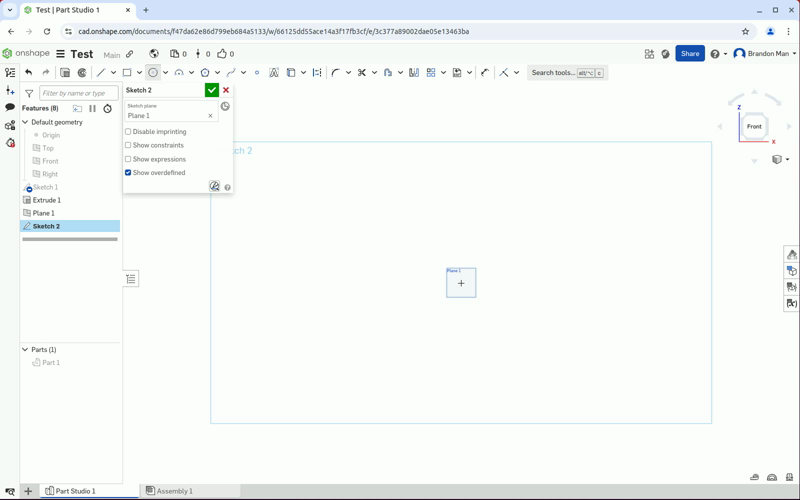
key_up(shift)
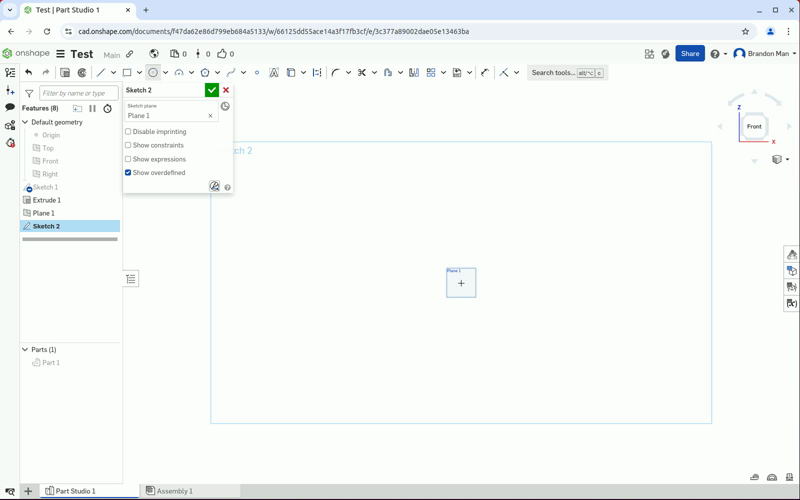
mouse_move(468, 282)
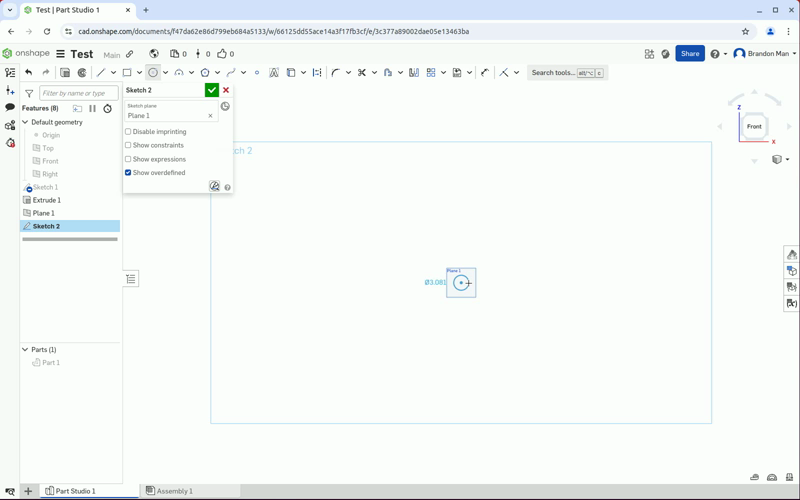
click(468, 282)
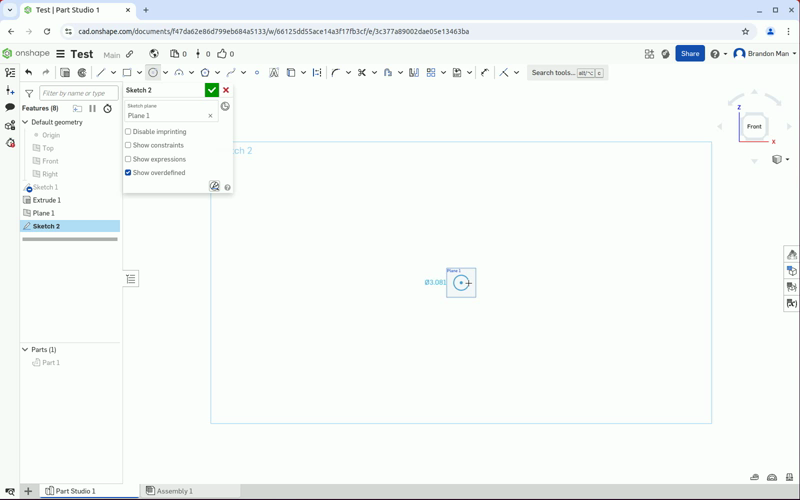
key(esc)
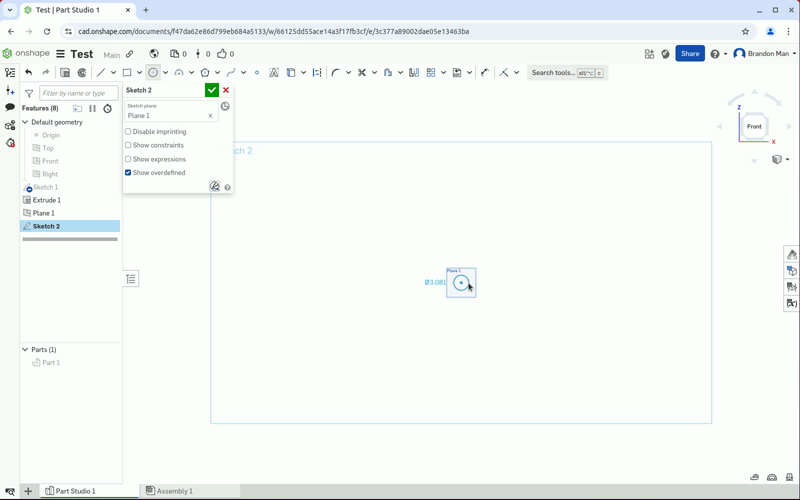
mouse_move(462, 289)
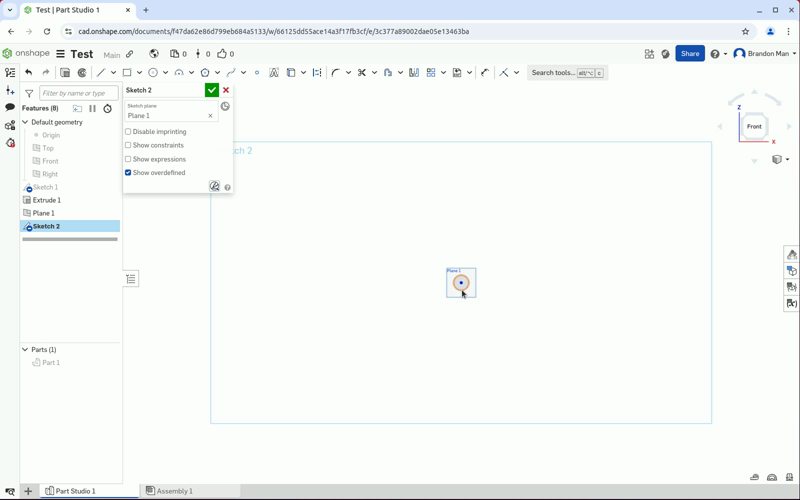
scroll(6)
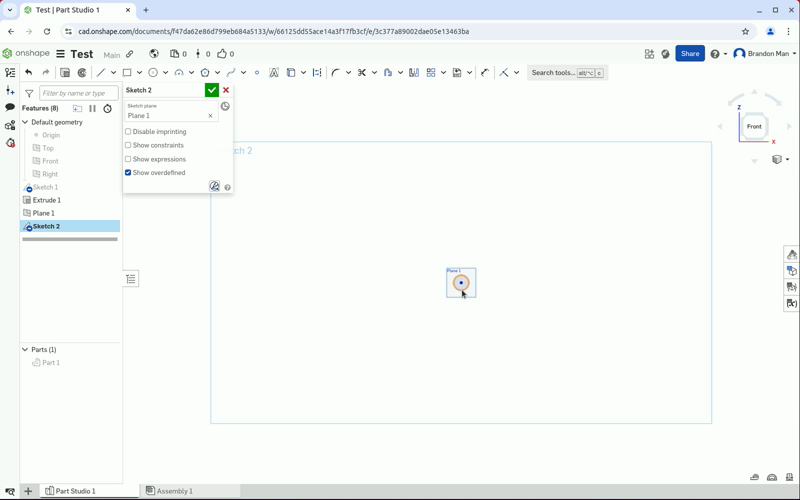
scroll(6)
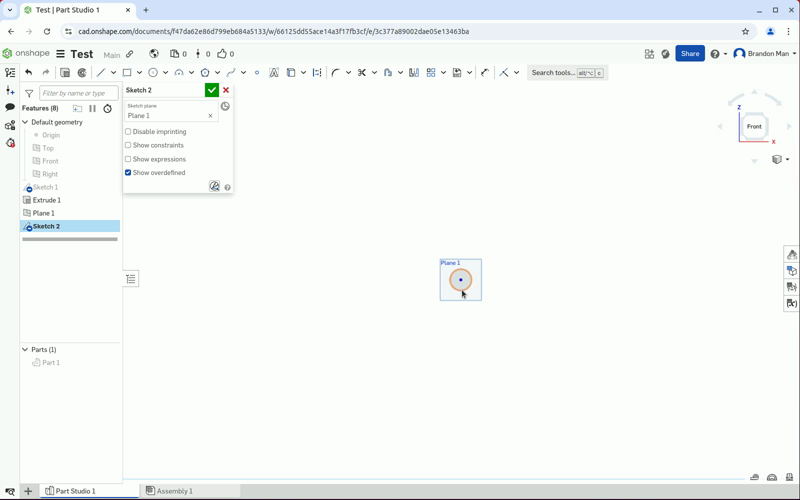
scroll(6)
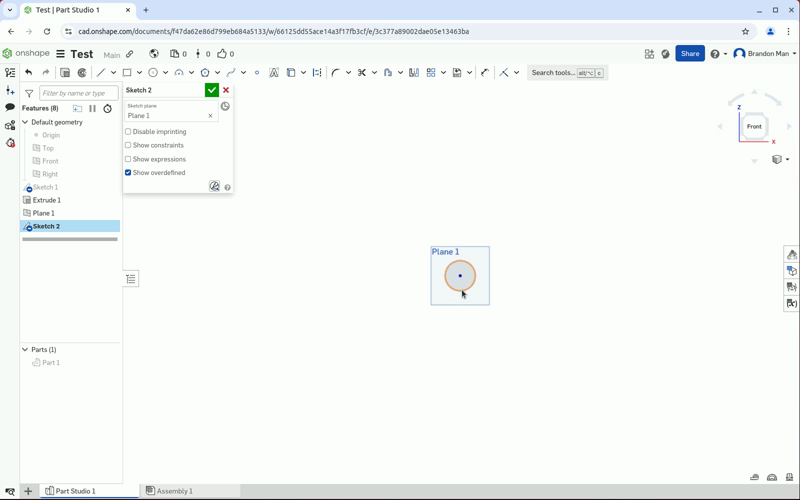
scroll(6)
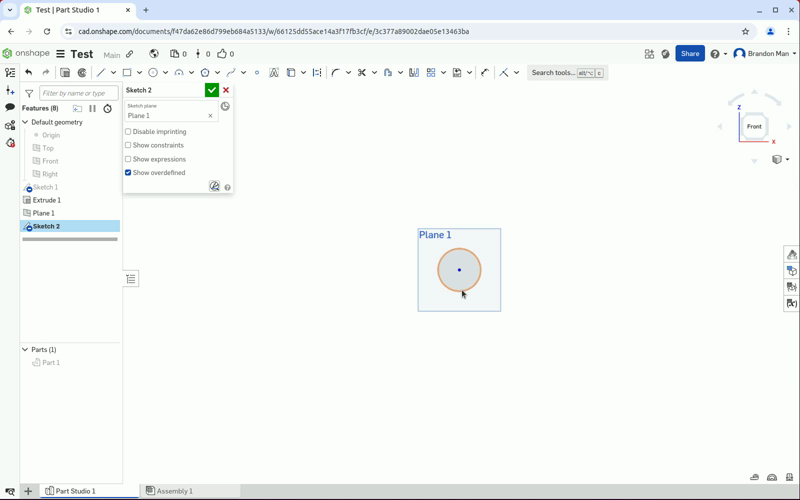
scroll(6)
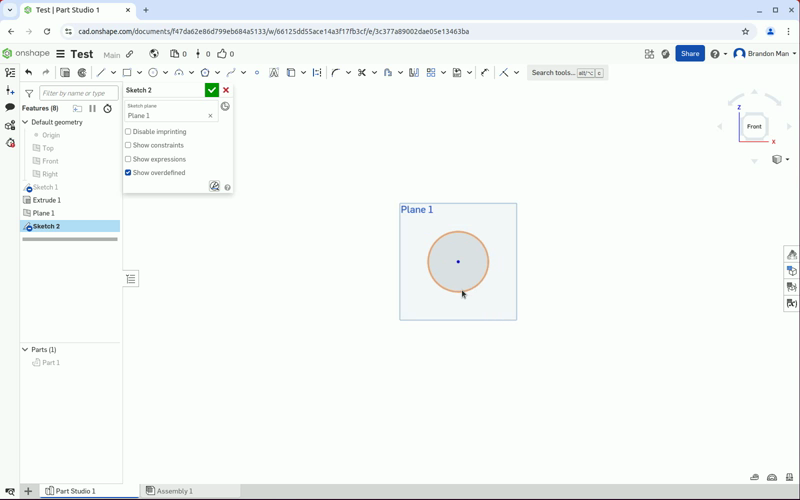
scroll(6)
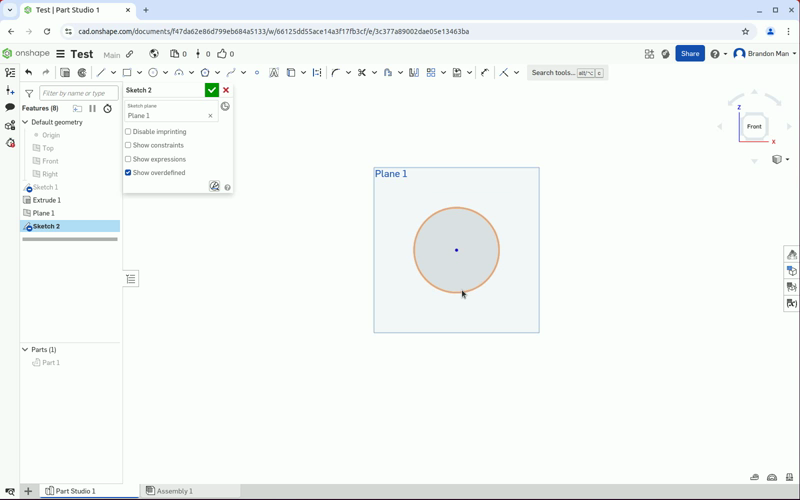
scroll(6)
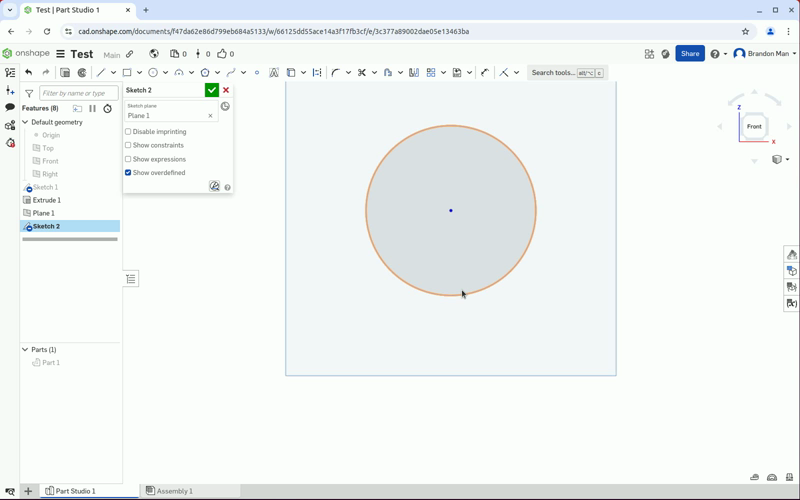
click(462, 289)
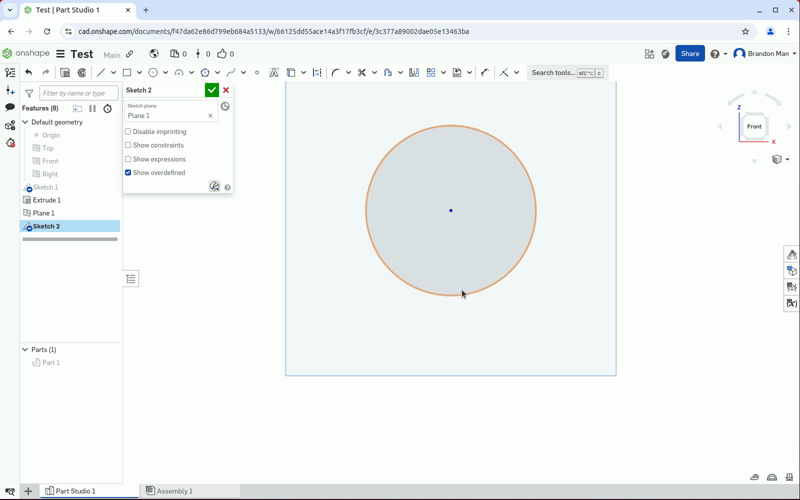
scroll(-6)
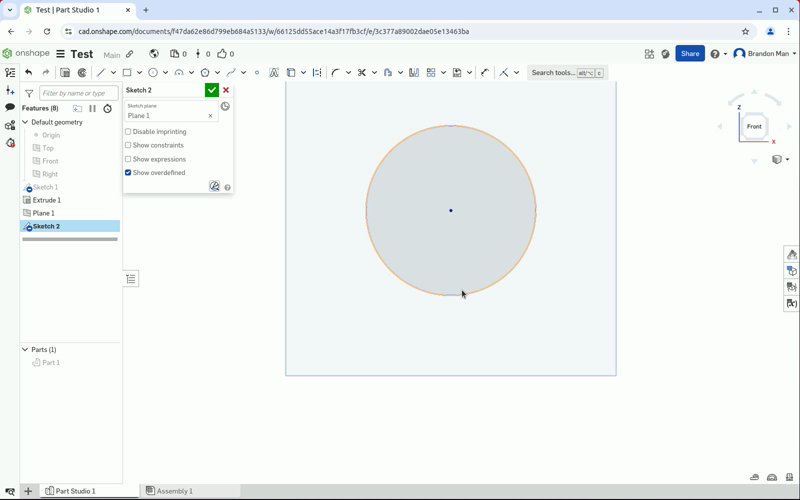
scroll(-6)
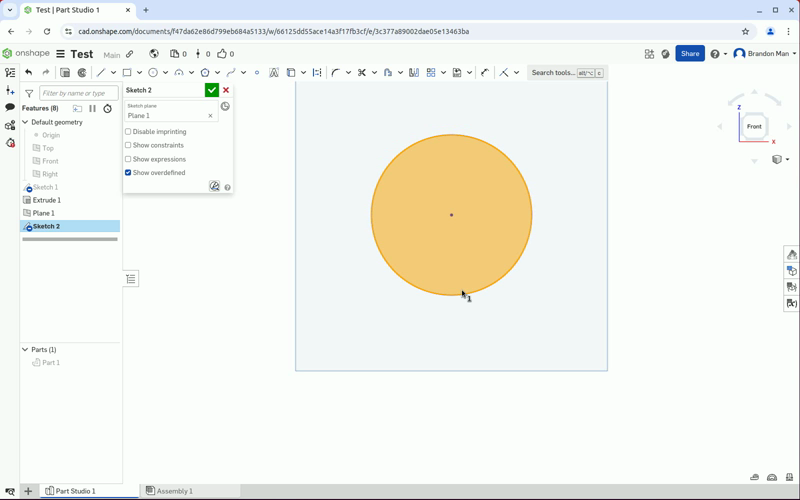
scroll(-6)
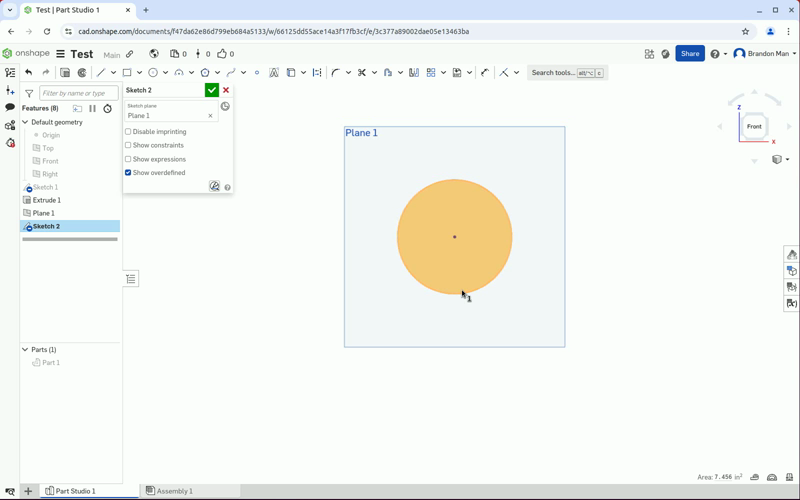
scroll(-6)
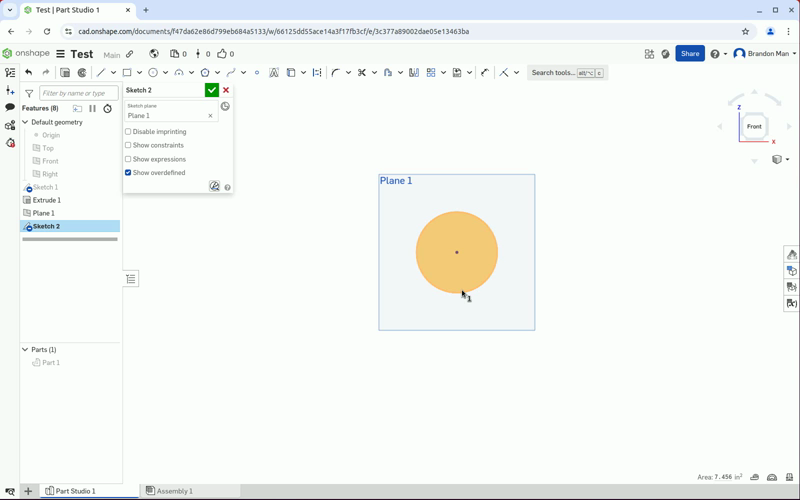
scroll(-6)
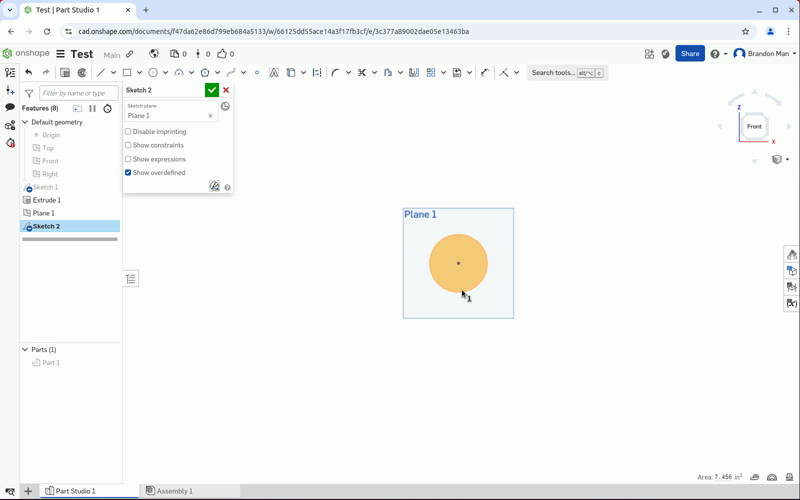
scroll(-6)
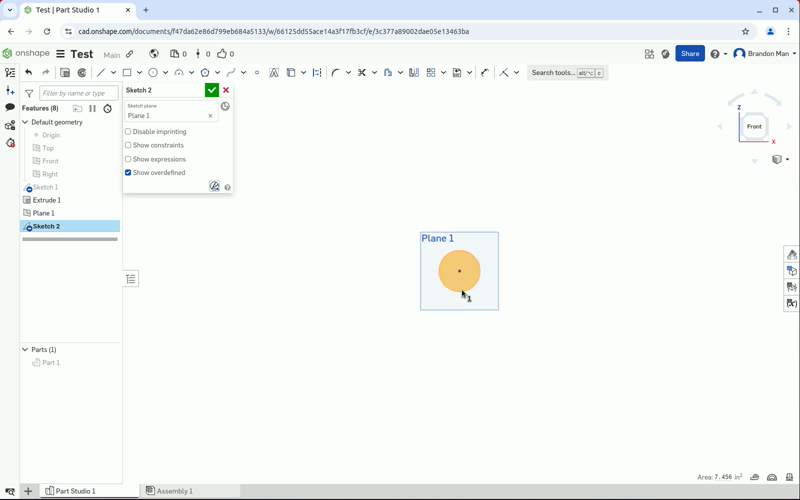
scroll(-6)
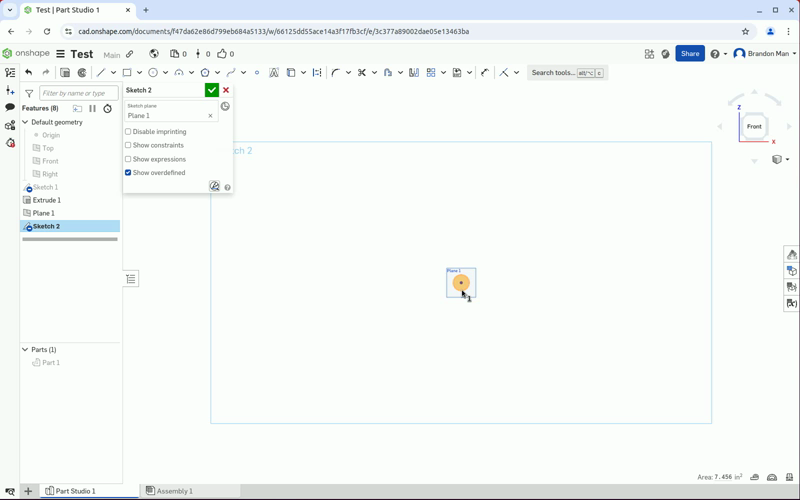
mouse_move(73, 352)
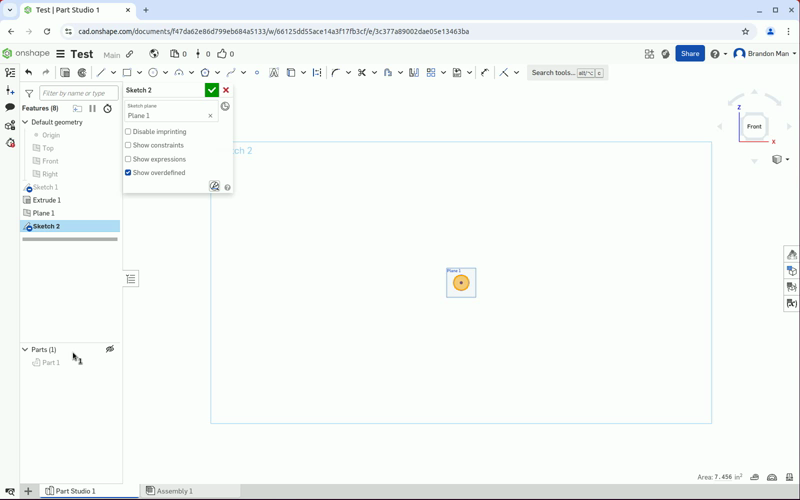
key(shift+y)
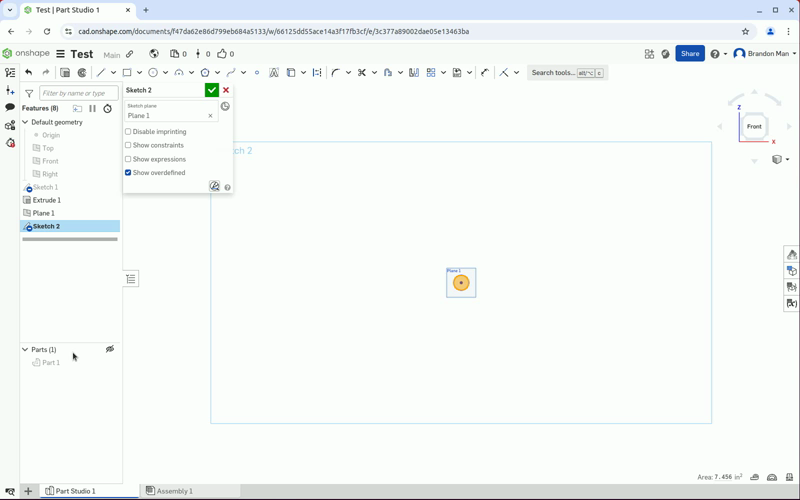
key(shift+e)
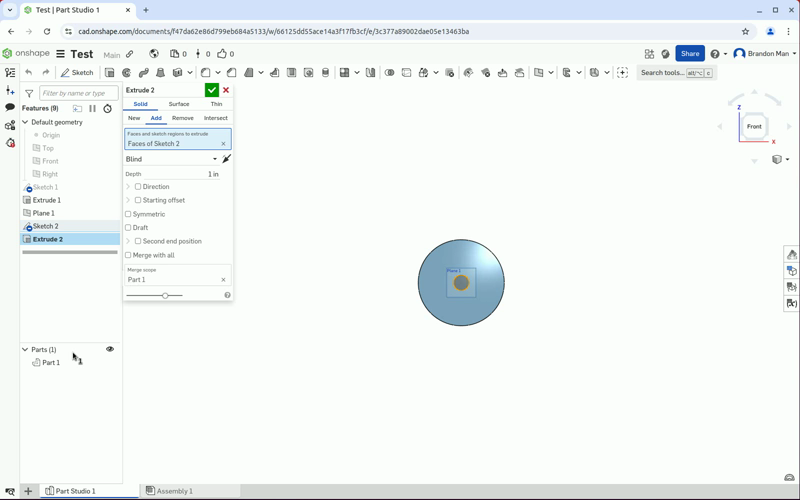
mouse_move(143, 106)
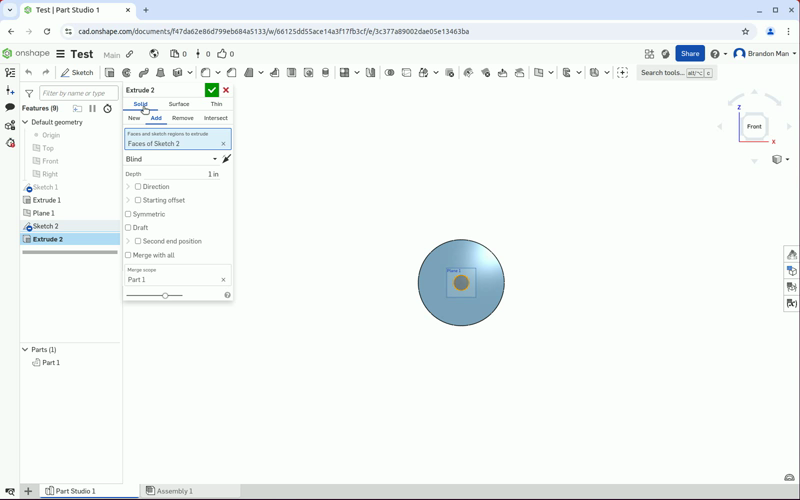
click(143, 106)
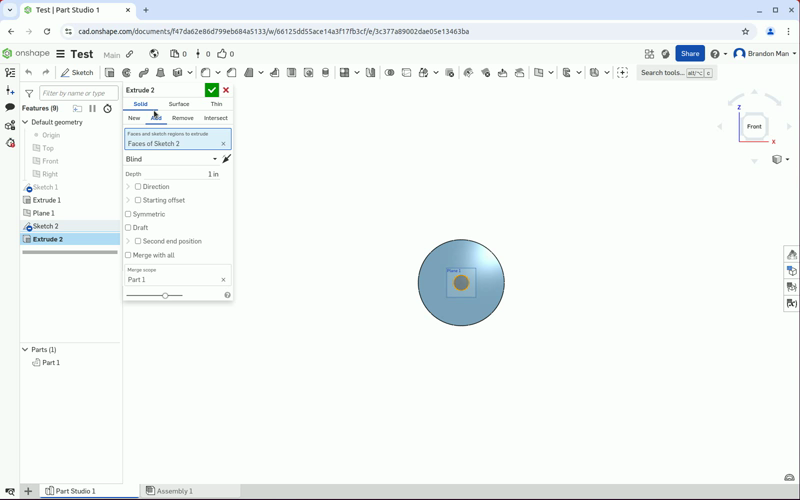
mouse_move(186, 120)
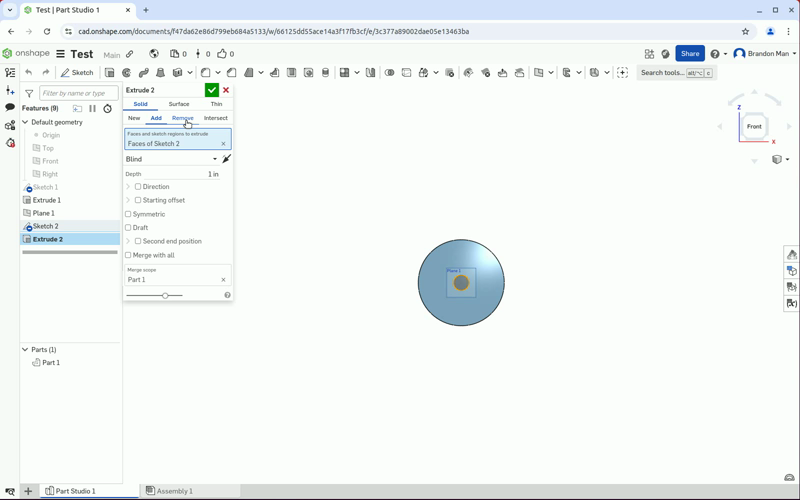
click(186, 120)
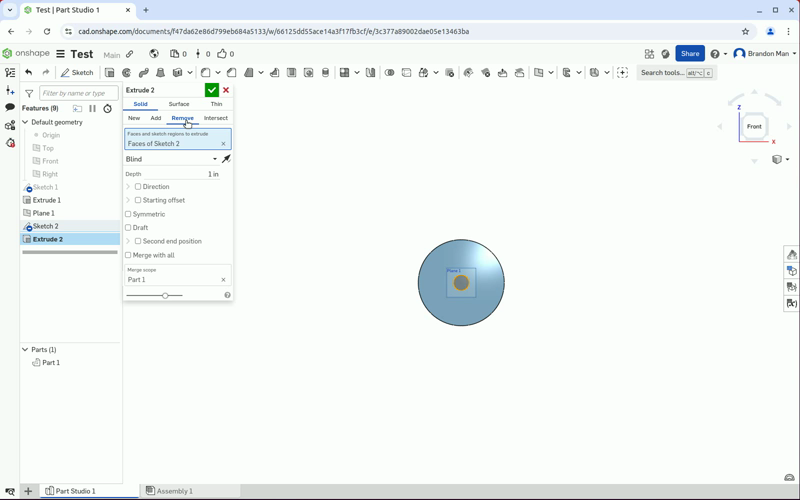
key(tab, 4)
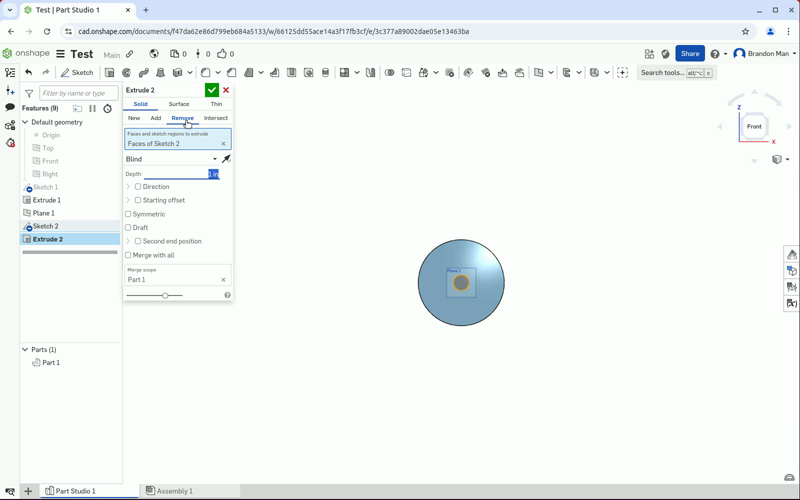
text(24.071)
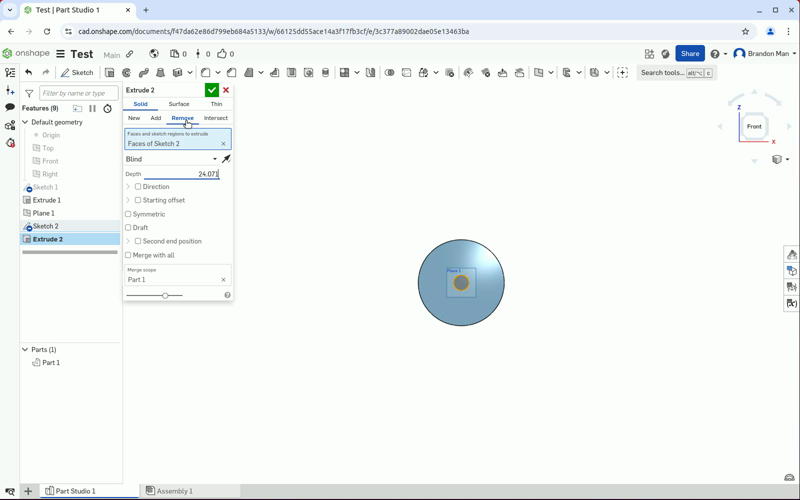
key(tab, 6)
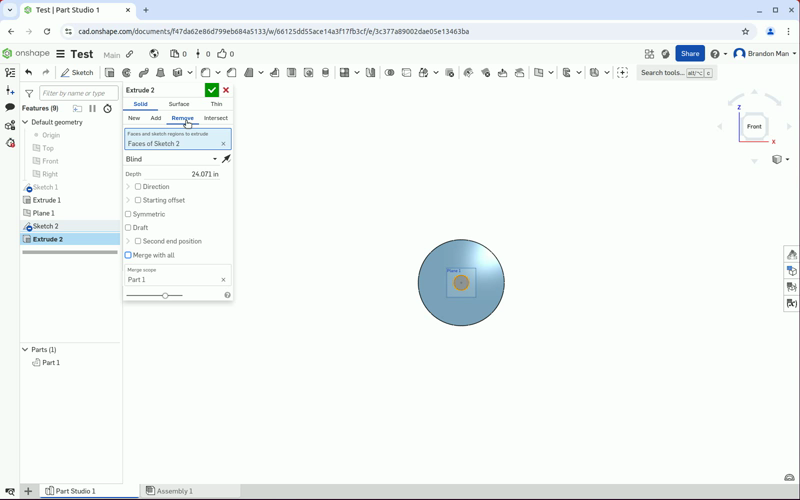
key(space)
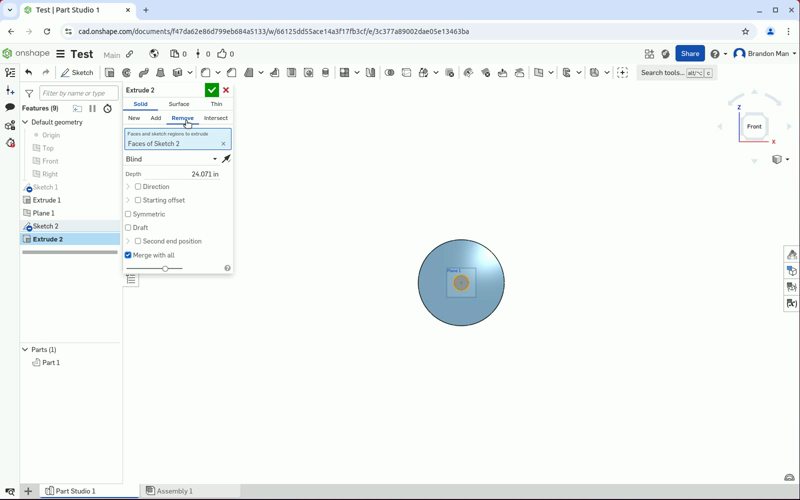
key(enter)
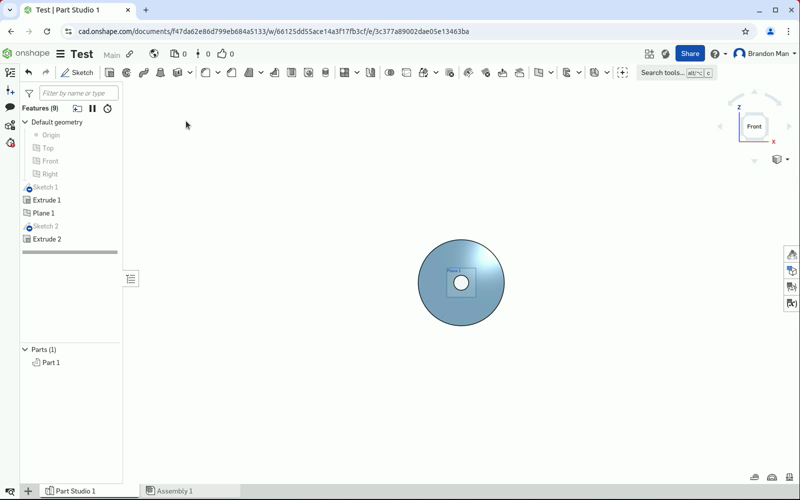
key(shift+h)
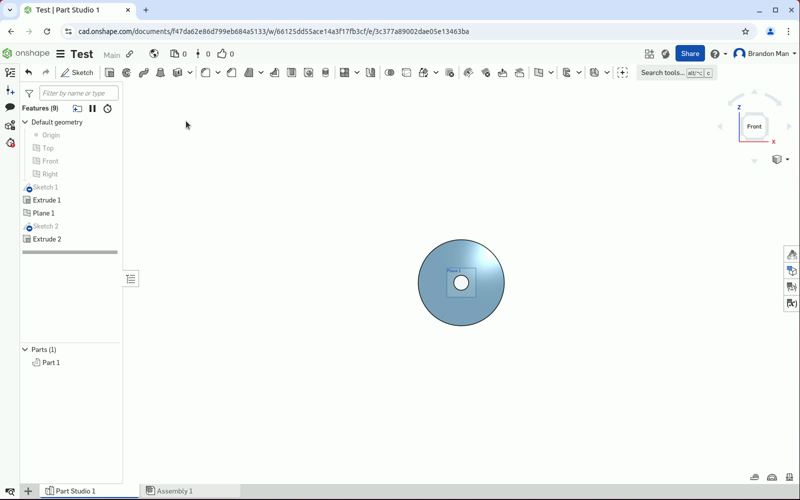
key(shift+h)
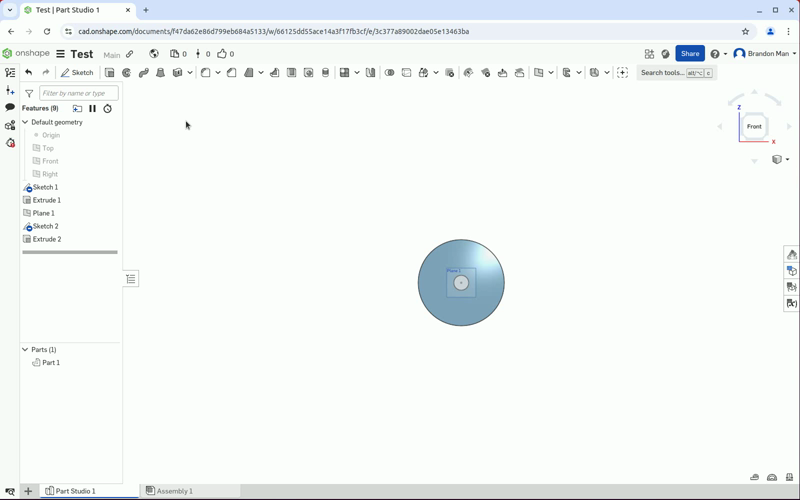
key(shift+7)
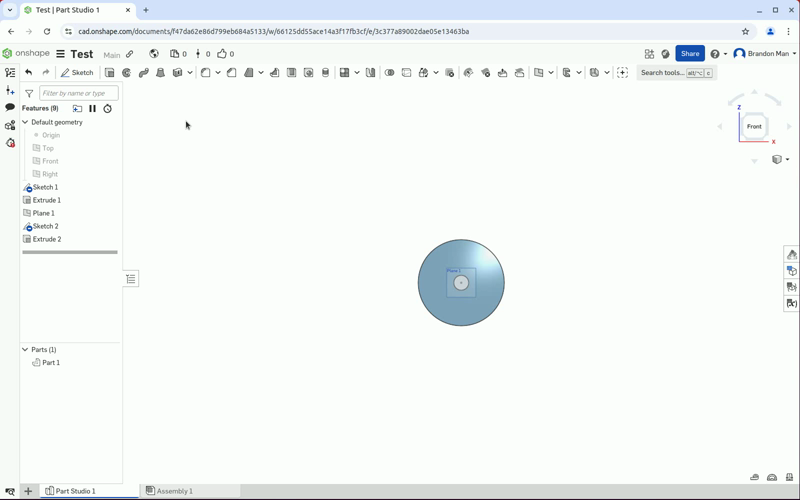
key(left, 2)
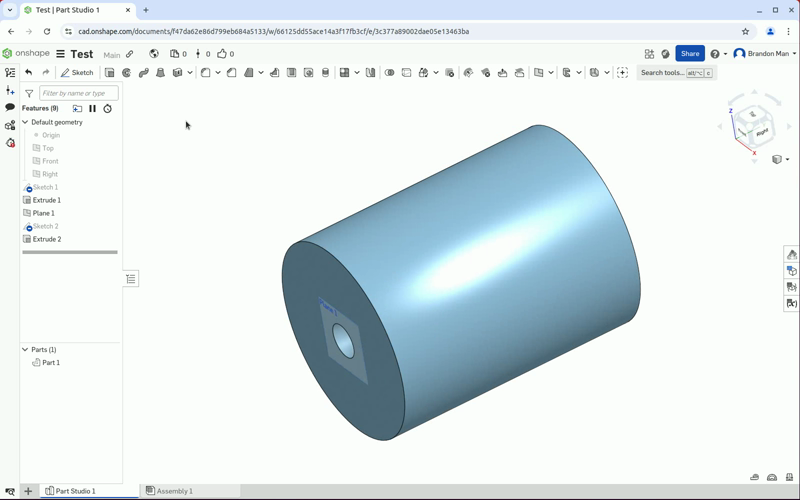
key(down, 2)
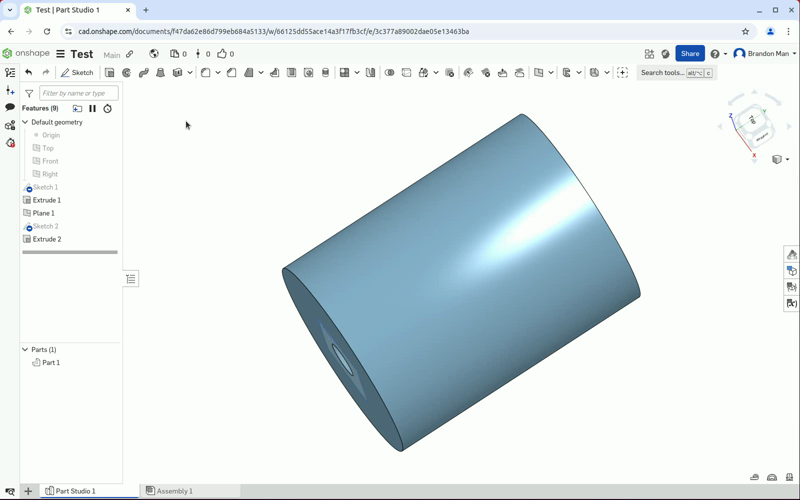
key(up, 2)
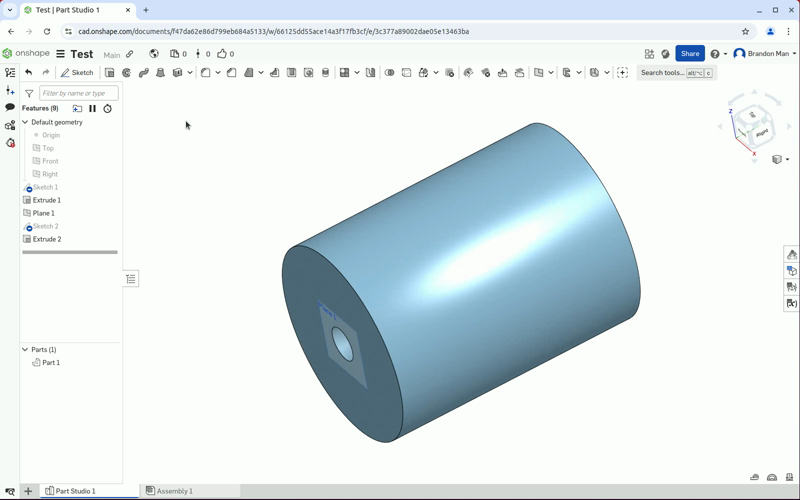
key(right, 2)
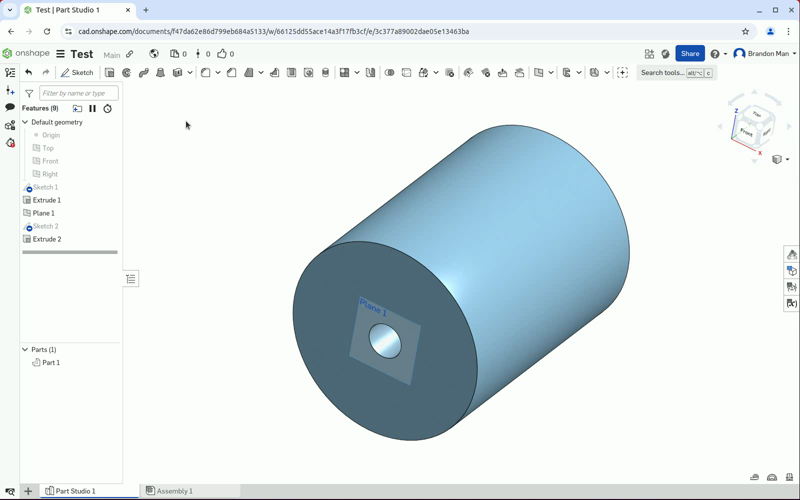
mouse_move(73, 189)
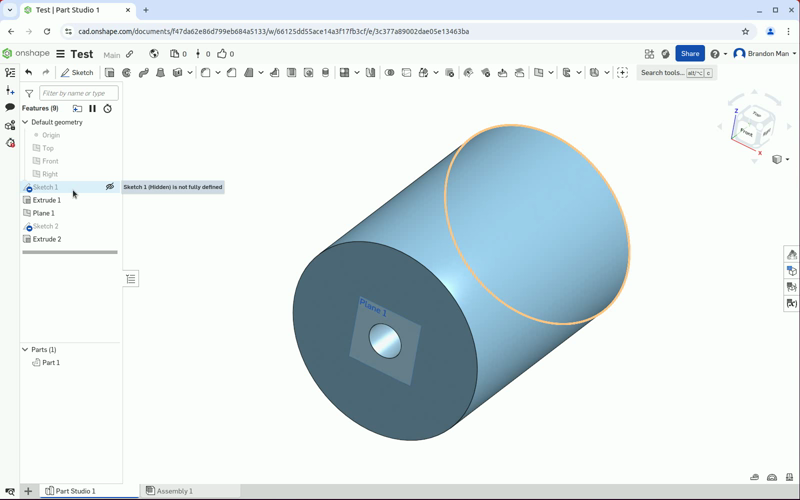
click(73, 189)